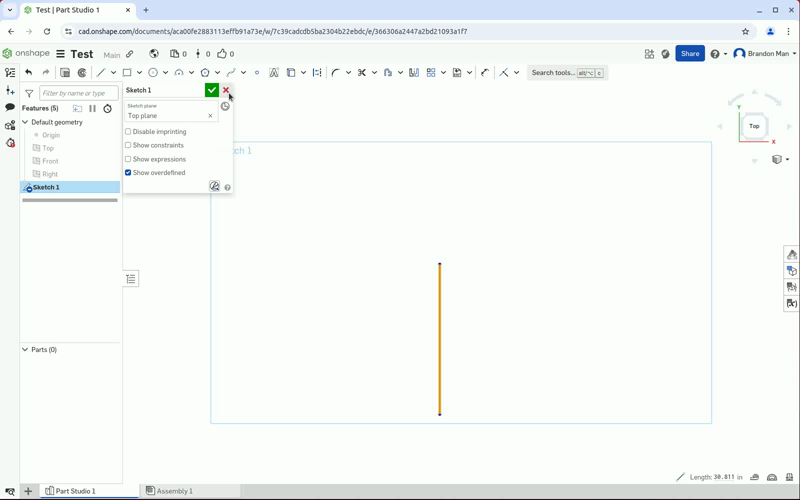
key(shift+h)
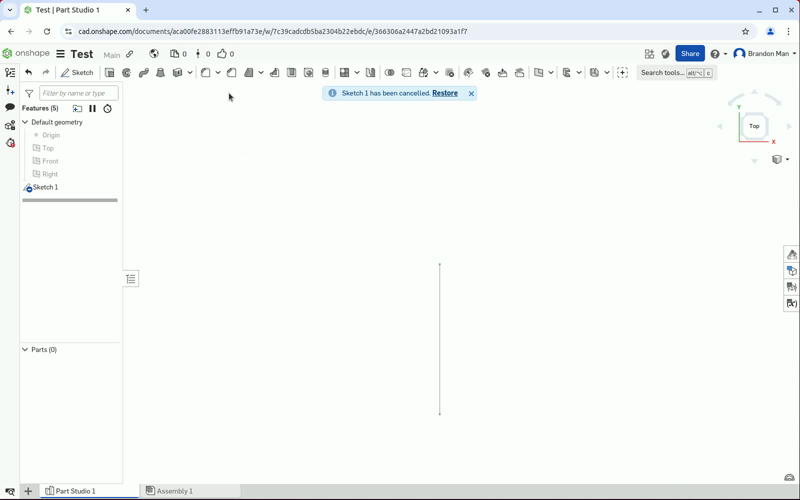
key(shift+s)
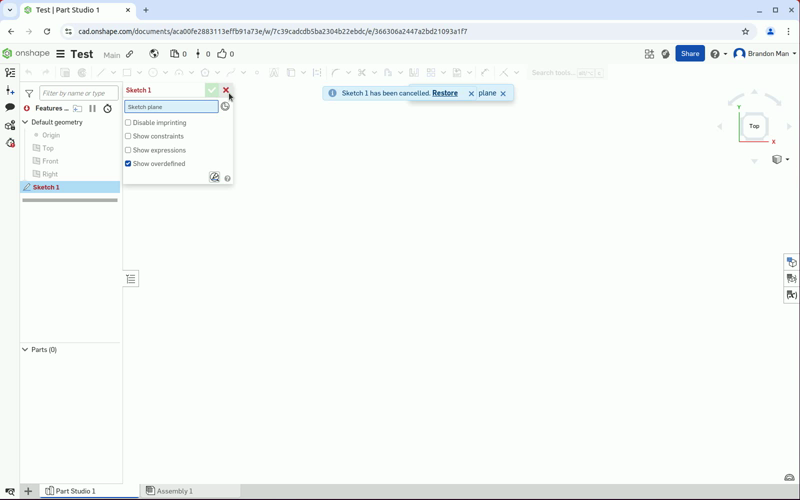
mouse_move(73, 150)
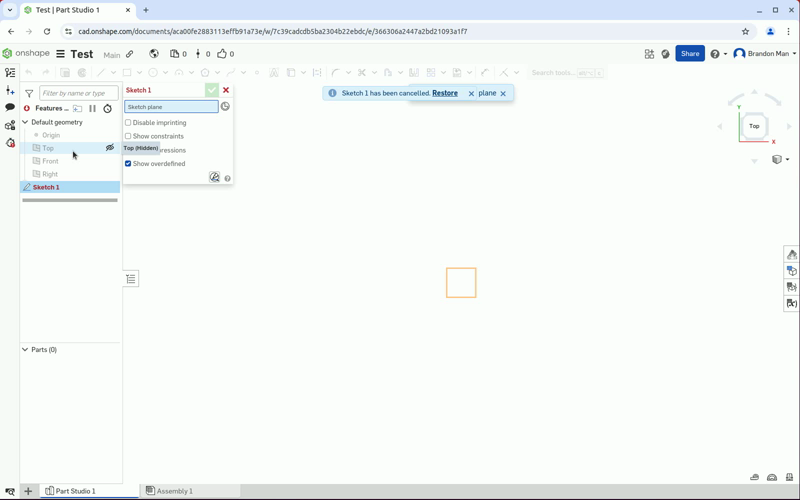
click(73, 150)
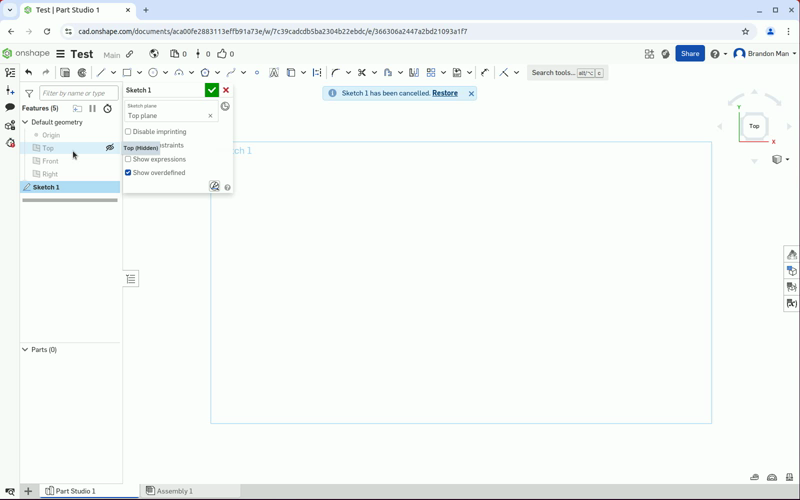
mouse_move(73, 352)
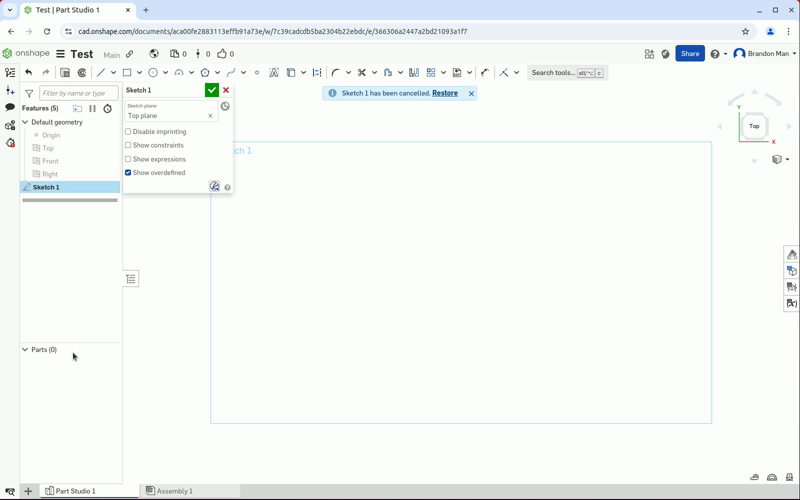
key(y)
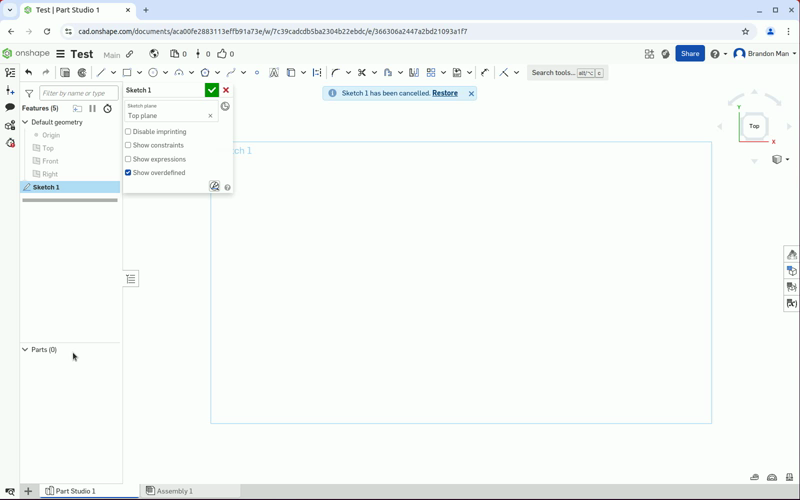
key(l)
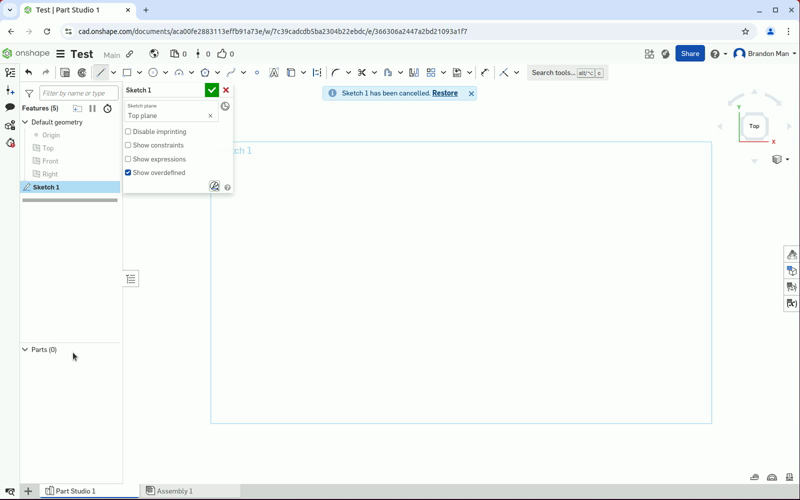
key_down(shift)
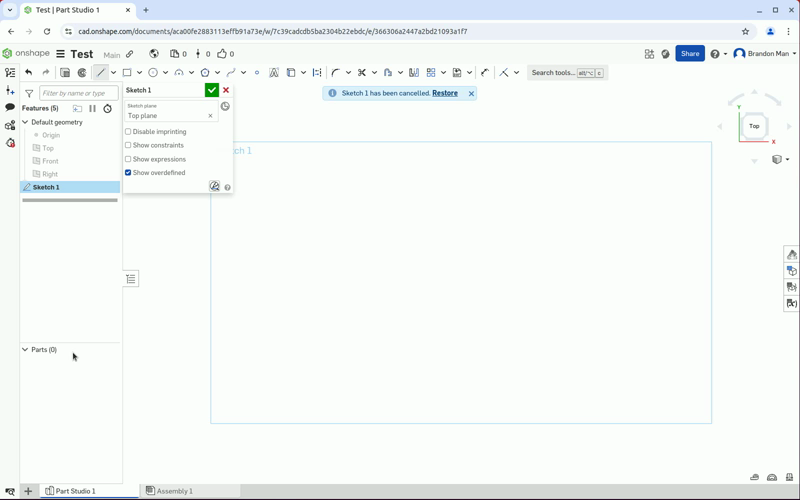
mouse_move(348, 395)
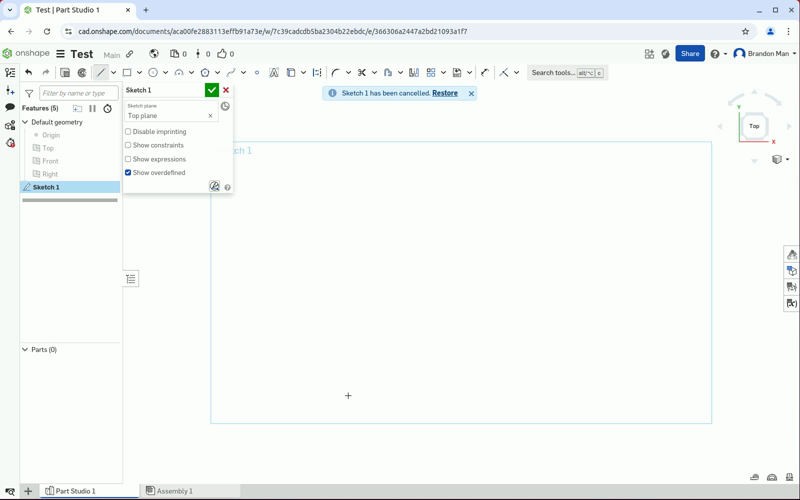
click(348, 395)
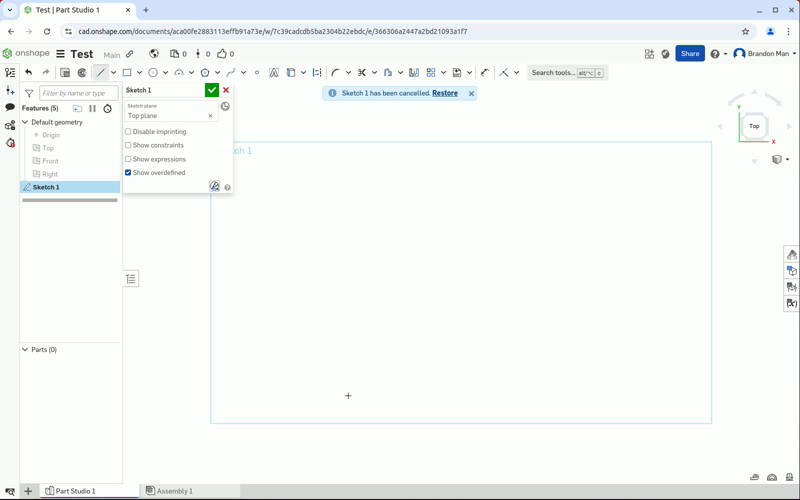
key_up(shift)
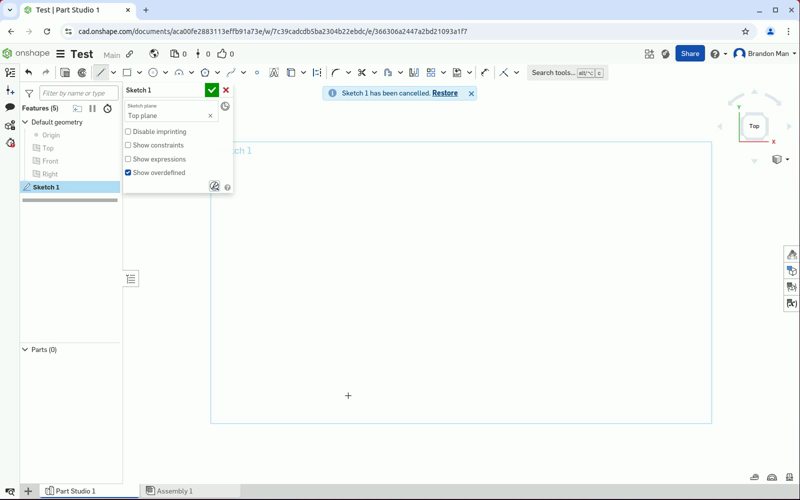
key_down(shift)
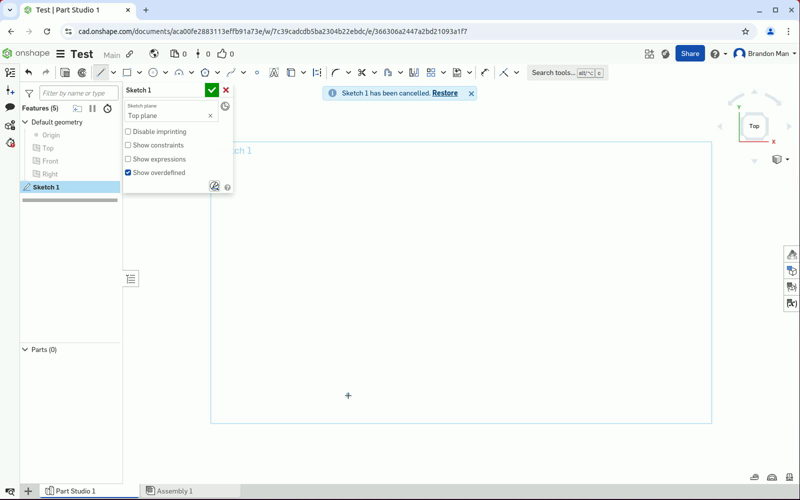
mouse_move(572, 395)
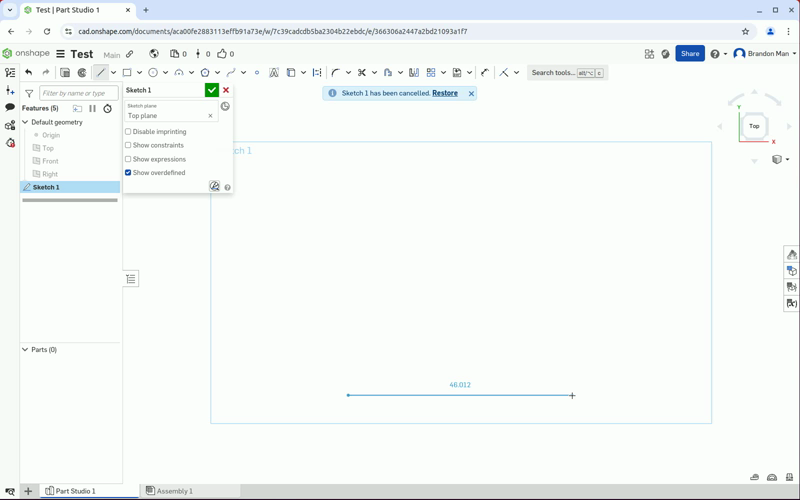
click(572, 395)
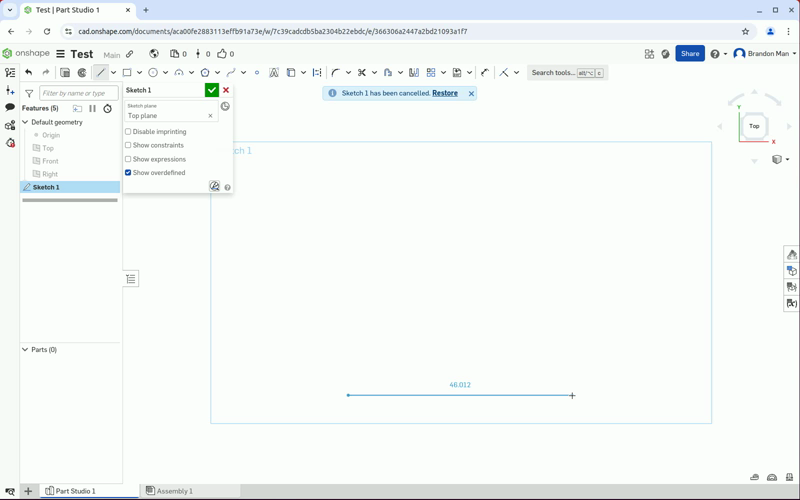
key_up(shift)
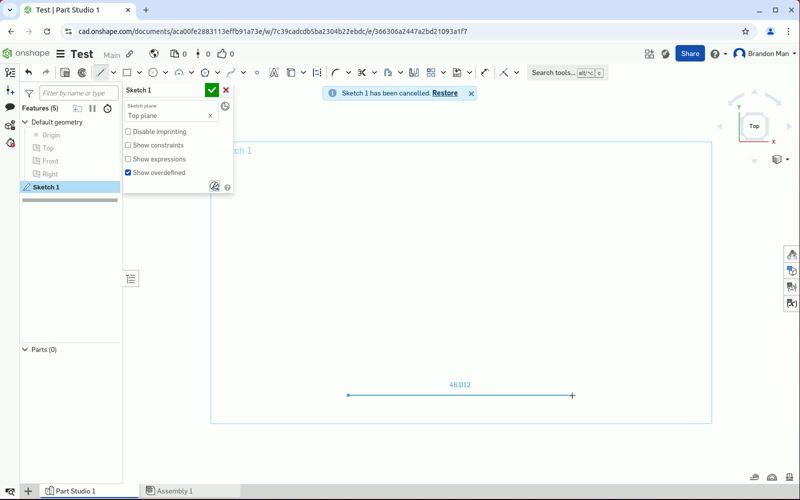
key_down(shift)
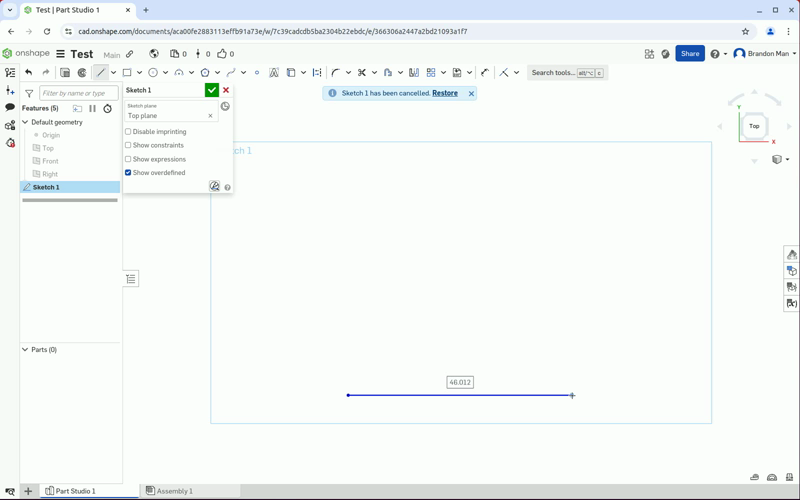
mouse_move(572, 171)
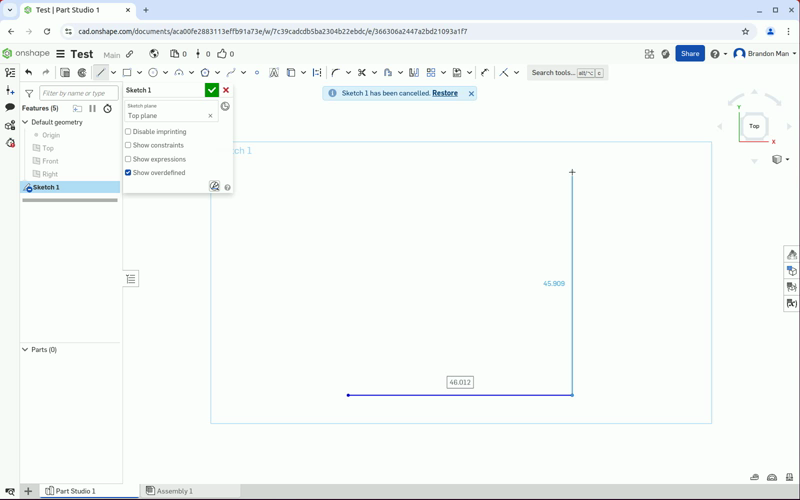
click(572, 171)
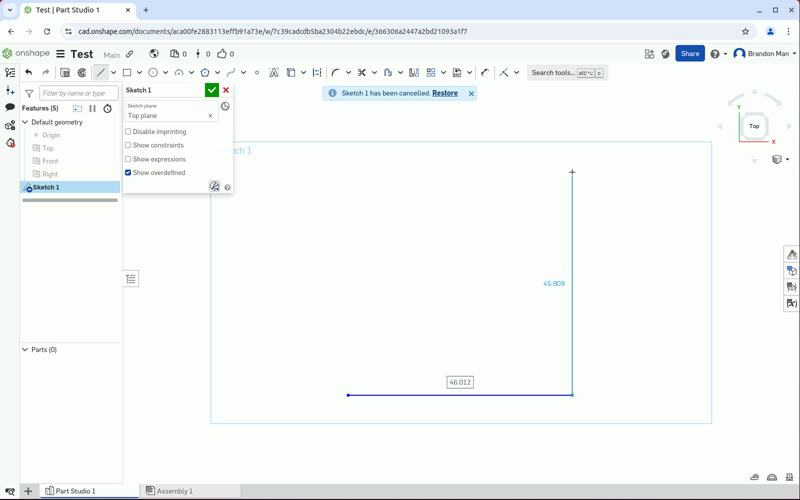
key_up(shift)
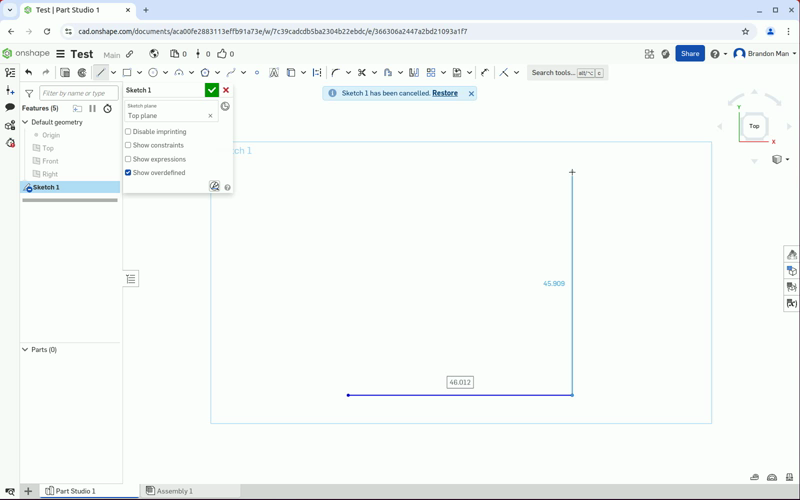
key_down(shift)
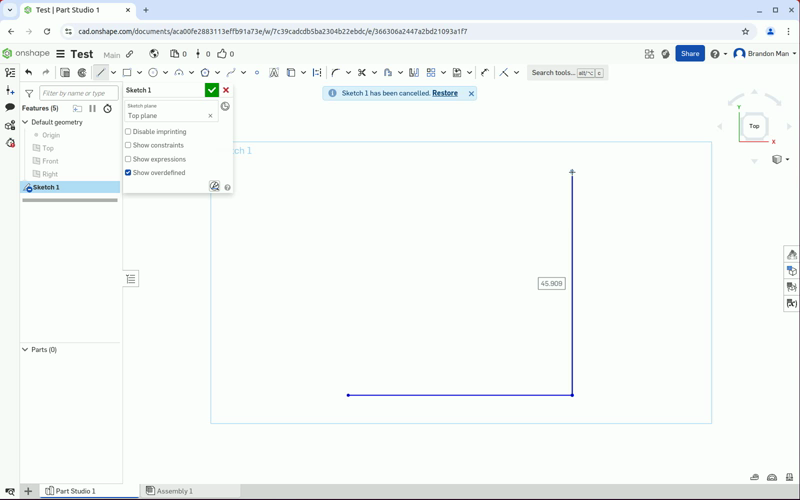
mouse_move(348, 171)
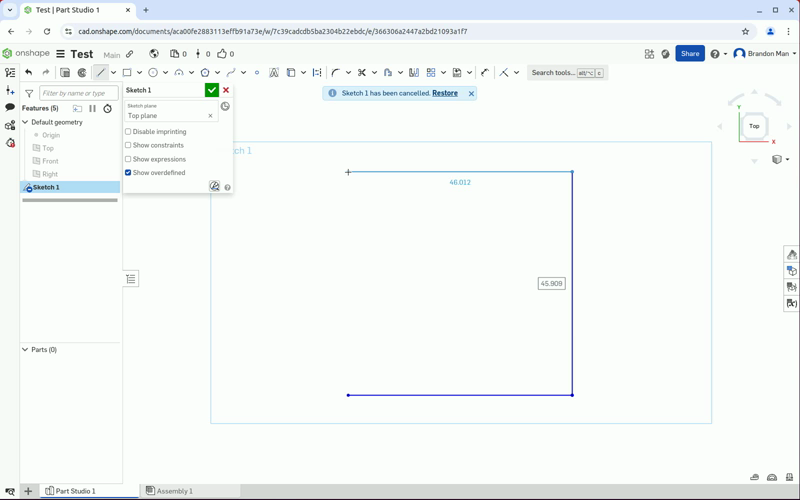
click(348, 171)
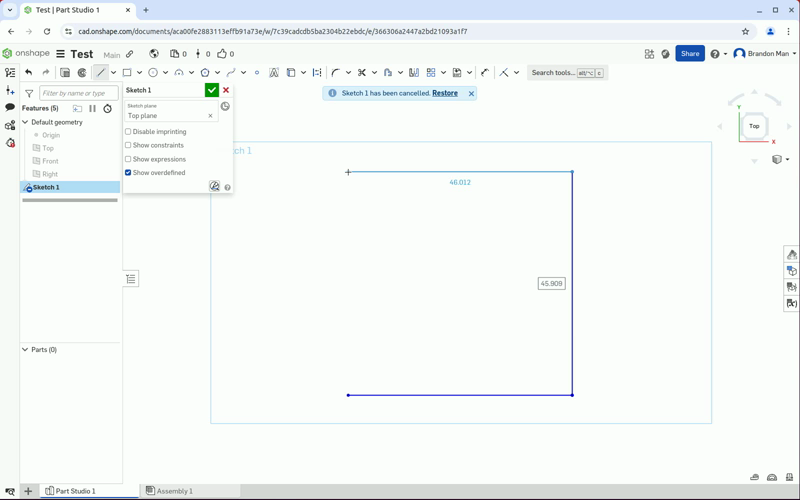
key_up(shift)
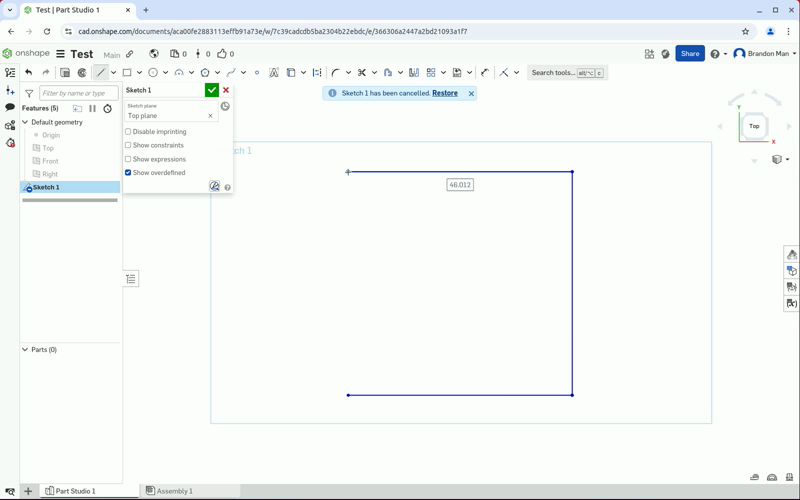
key_down(shift)
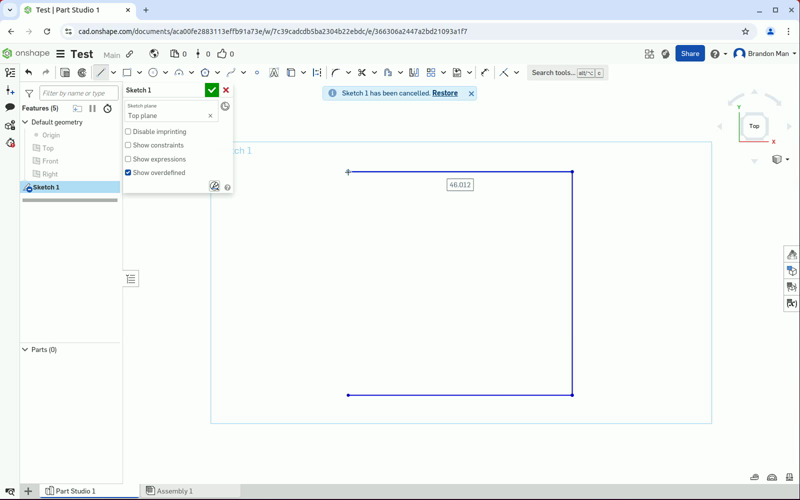
mouse_move(348, 395)
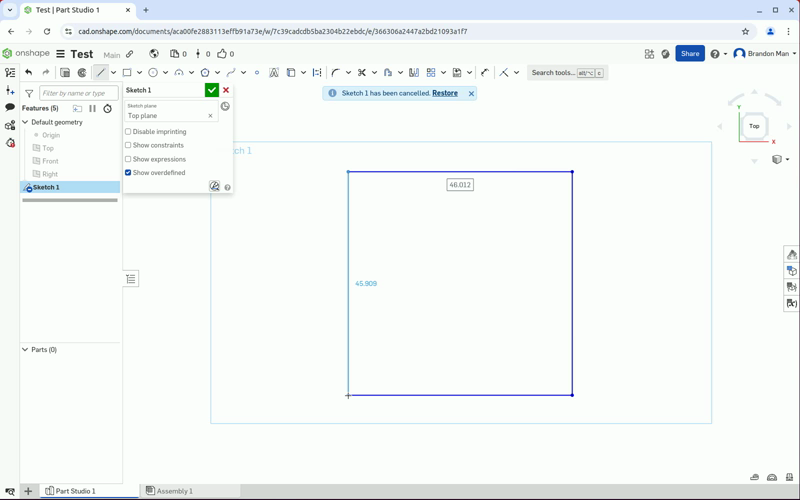
key_up(shift)
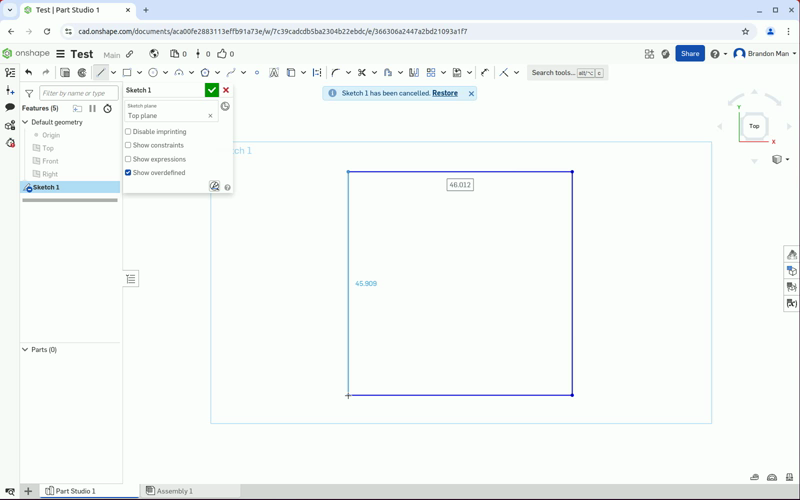
click(348, 395)
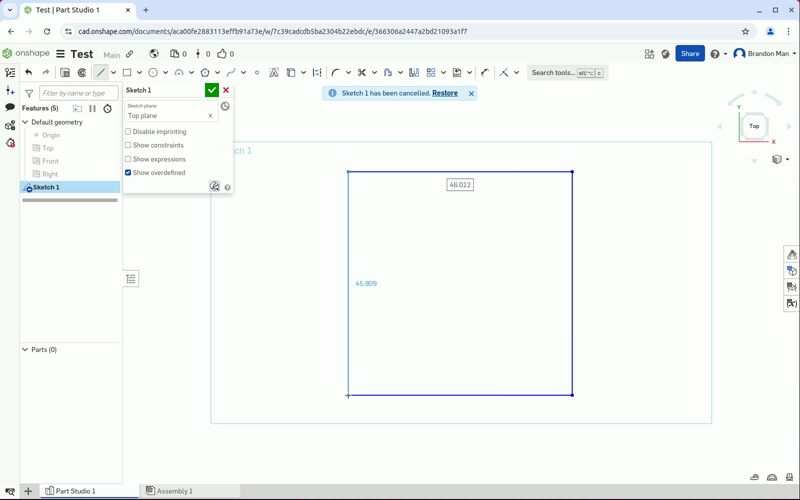
key(esc)
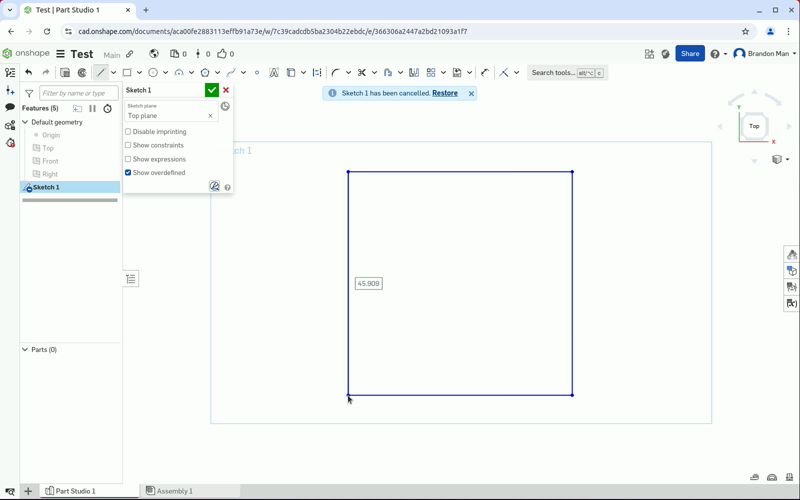
mouse_move(472, 360)
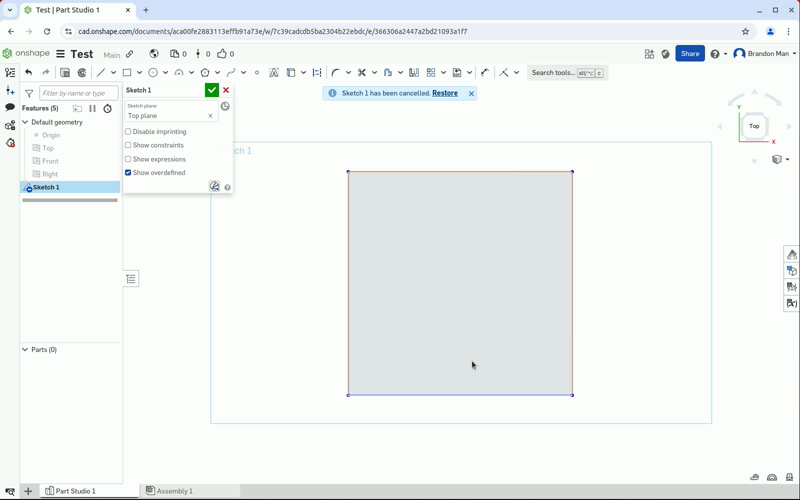
click(472, 360)
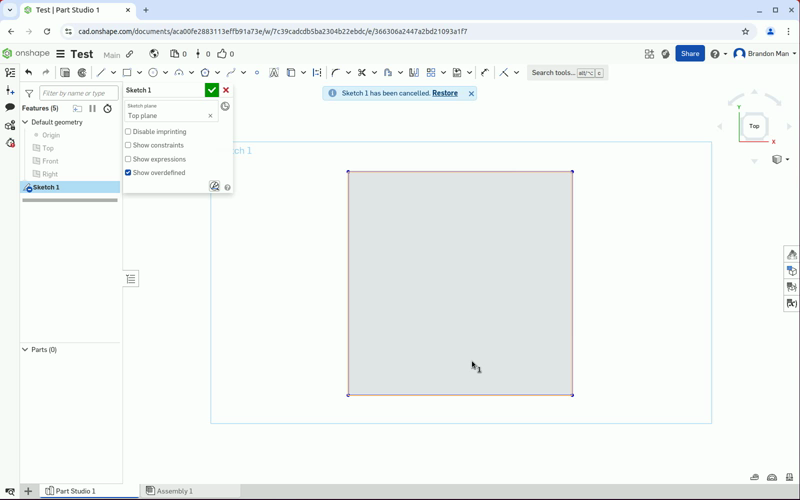
mouse_move(73, 352)
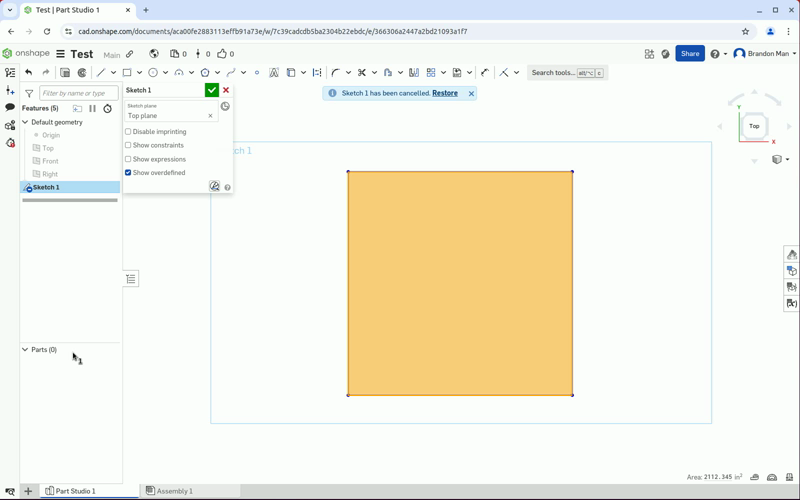
key(shift+y)
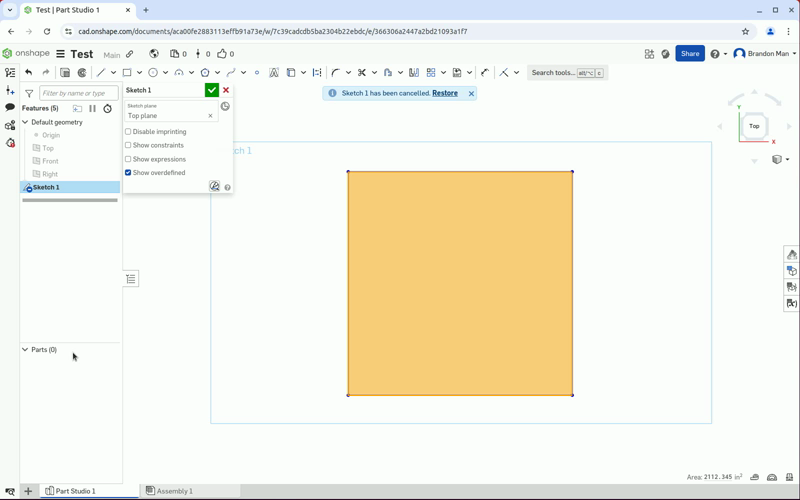
key(shift+e)
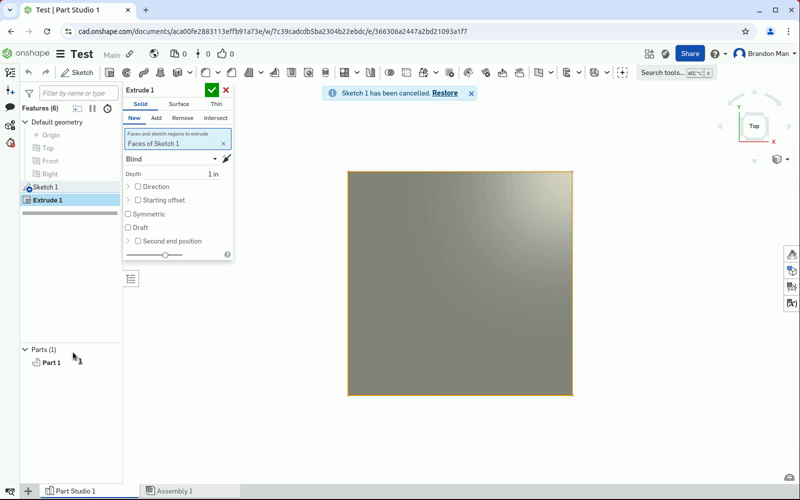
mouse_move(143, 106)
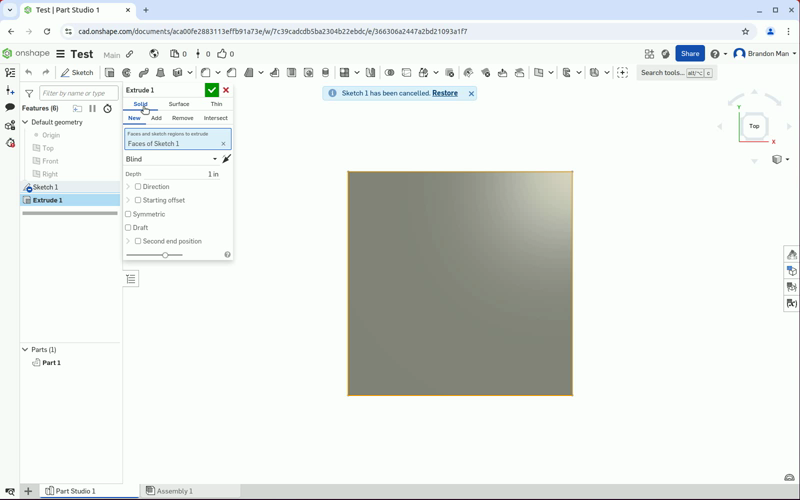
click(143, 106)
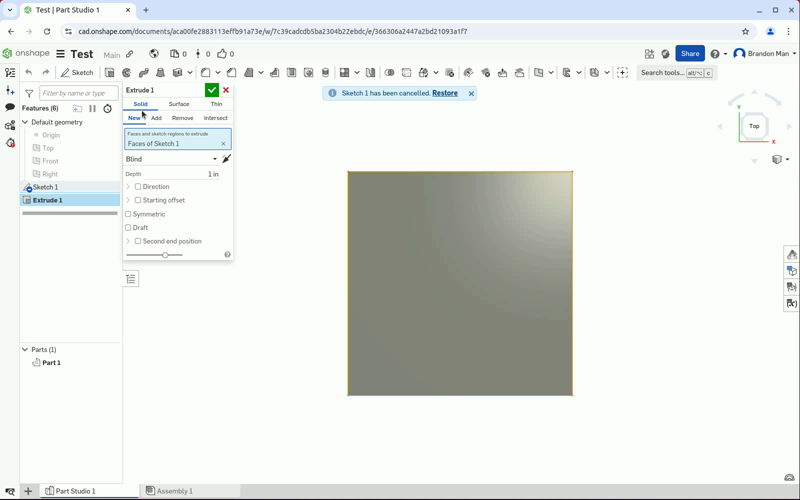
mouse_move(137, 120)
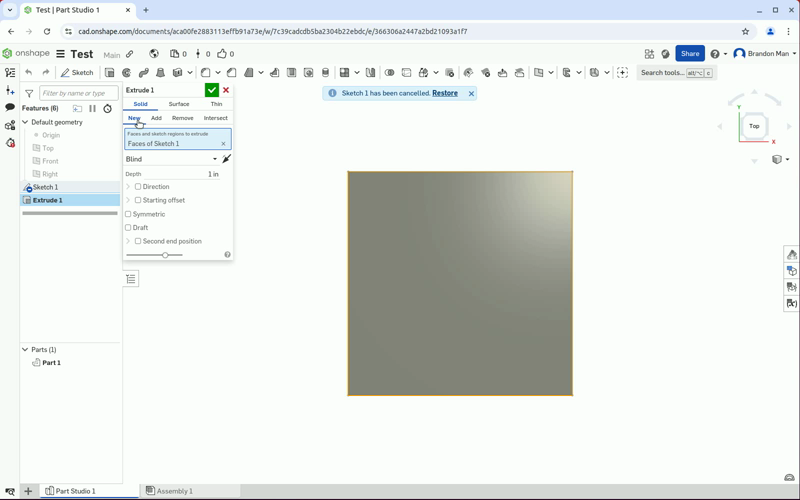
click(137, 120)
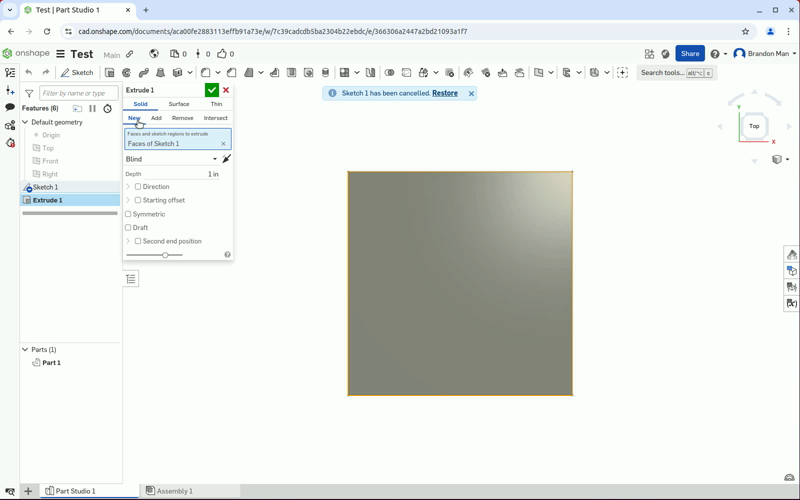
key(tab, 4)
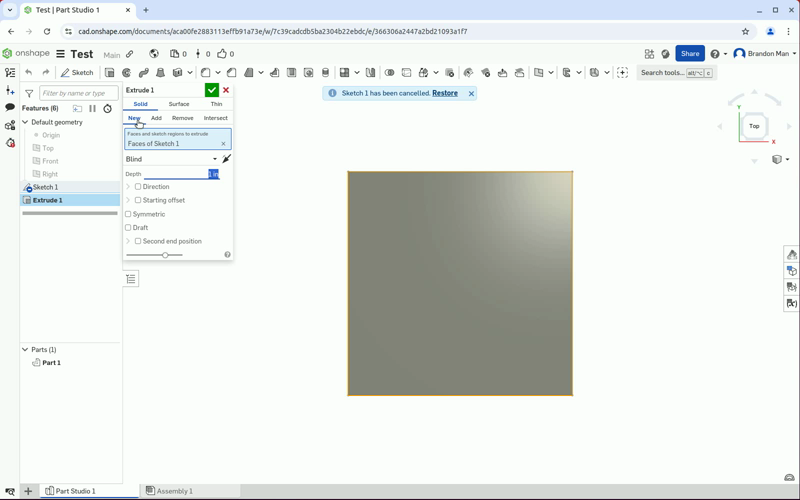
text(5.777)
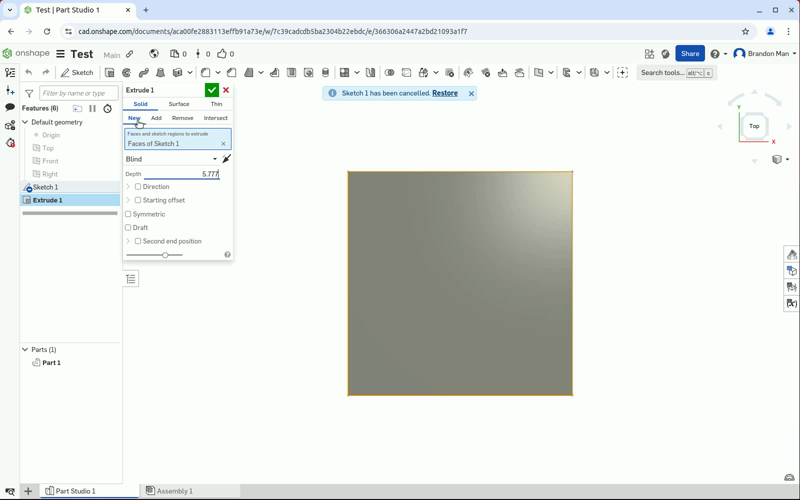
key(enter)
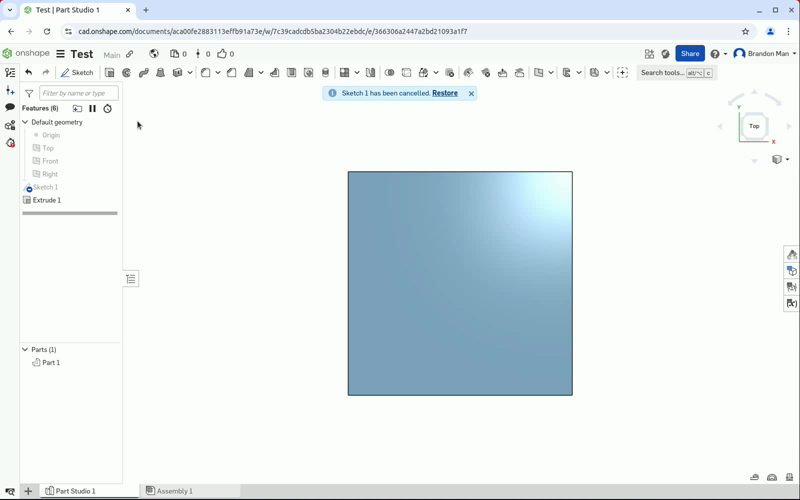
key(shift+h)
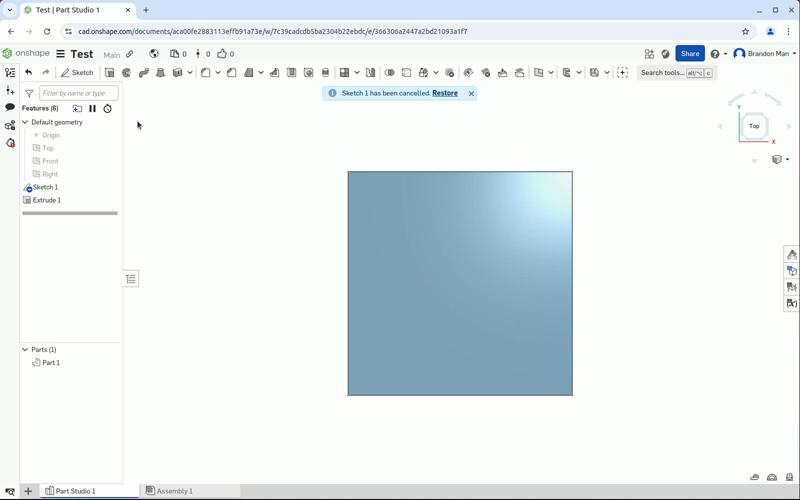
key(shift+h)
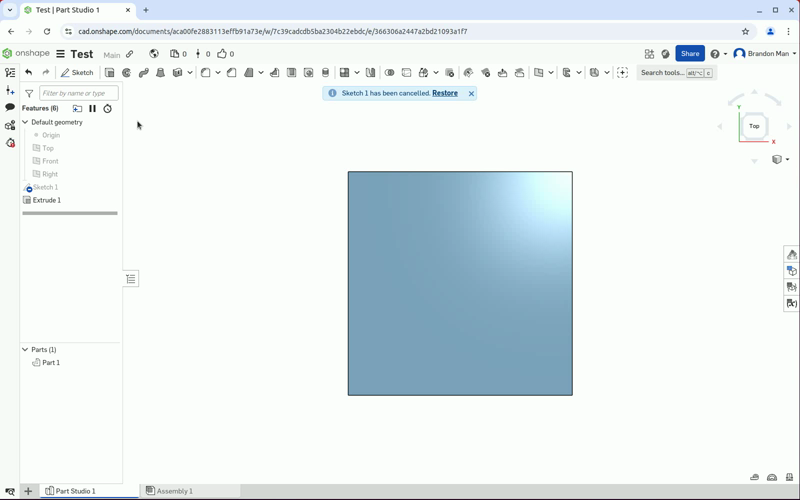
mouse_move(73, 189)
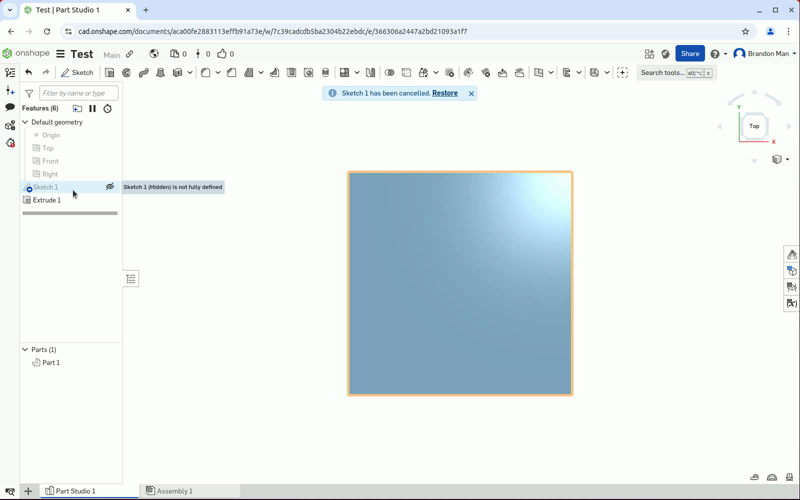
click(73, 189)
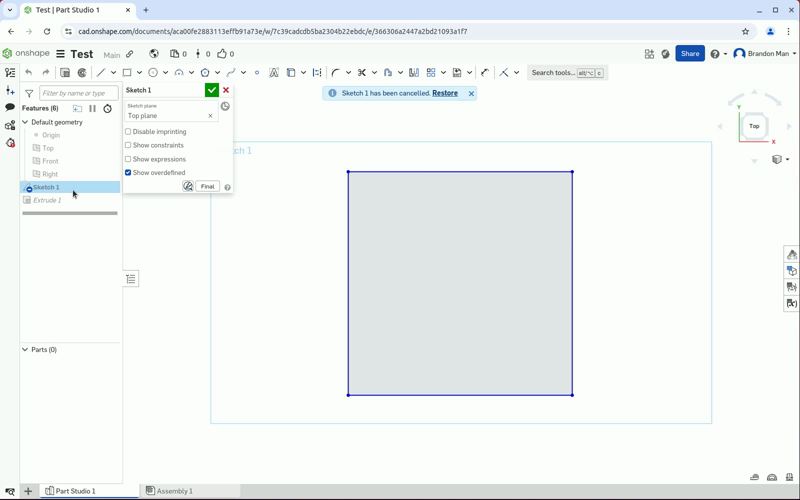
mouse_move(229, 92)
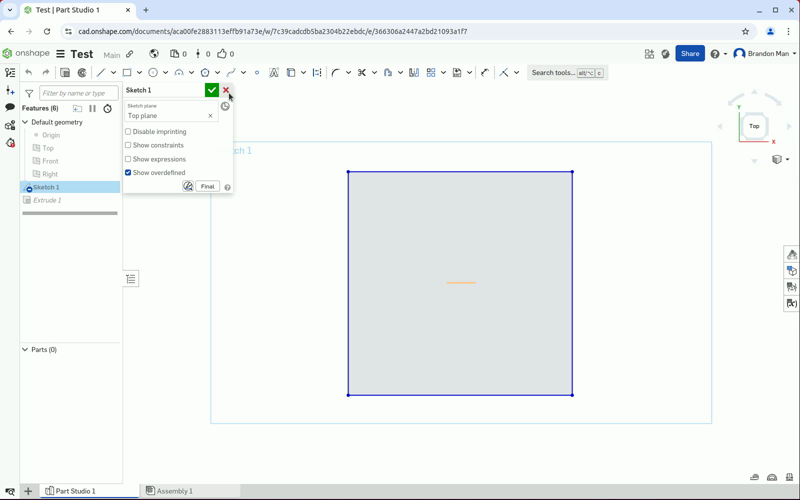
click(229, 92)
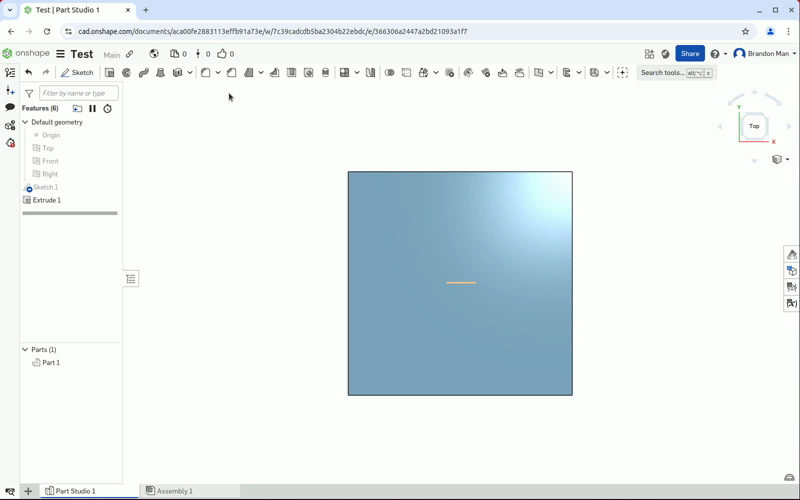
mouse_move(541, 75)
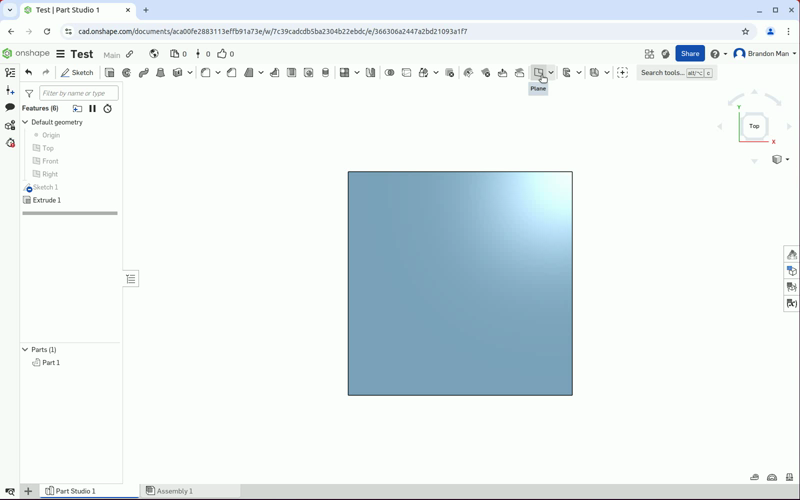
click(541, 75)
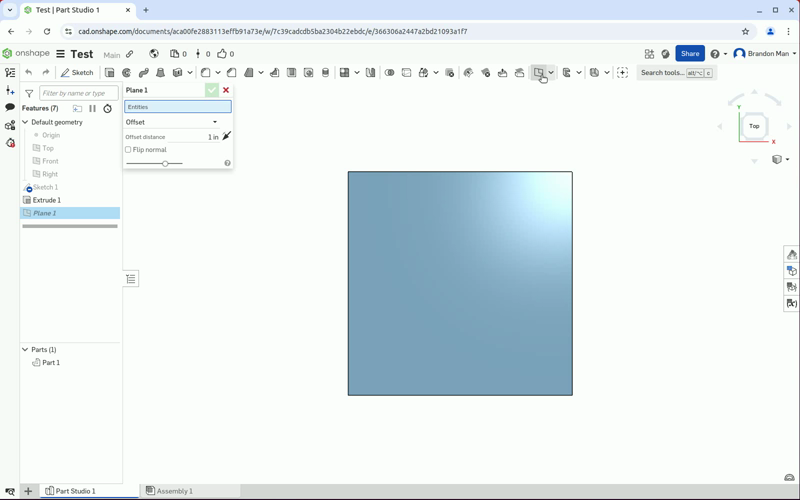
mouse_move(73, 150)
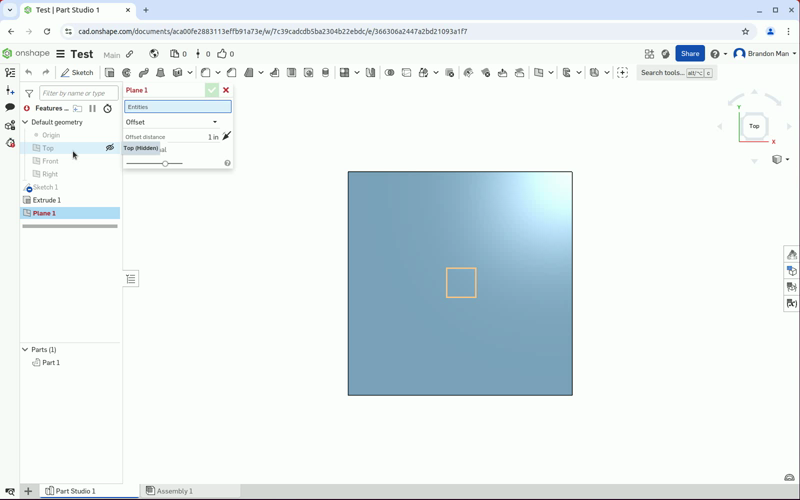
click(73, 150)
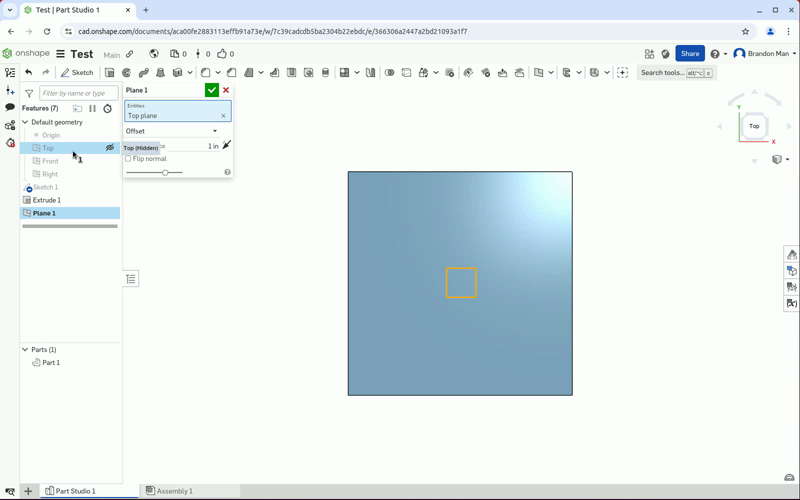
key(tab, 2)
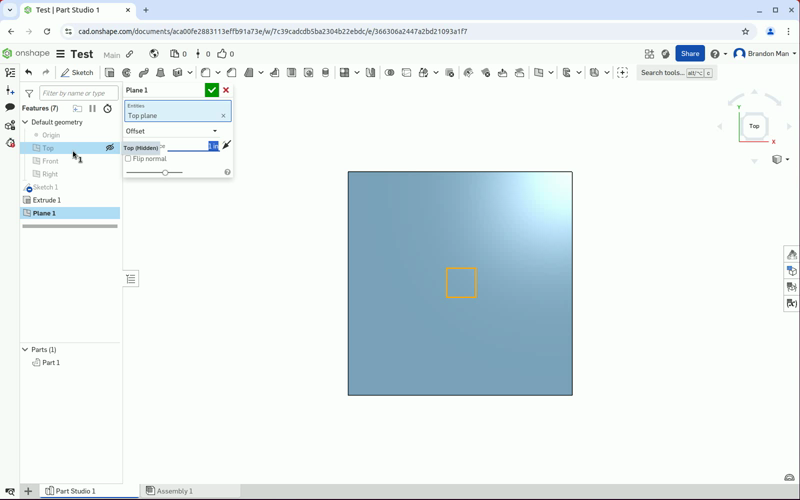
text(5.792)
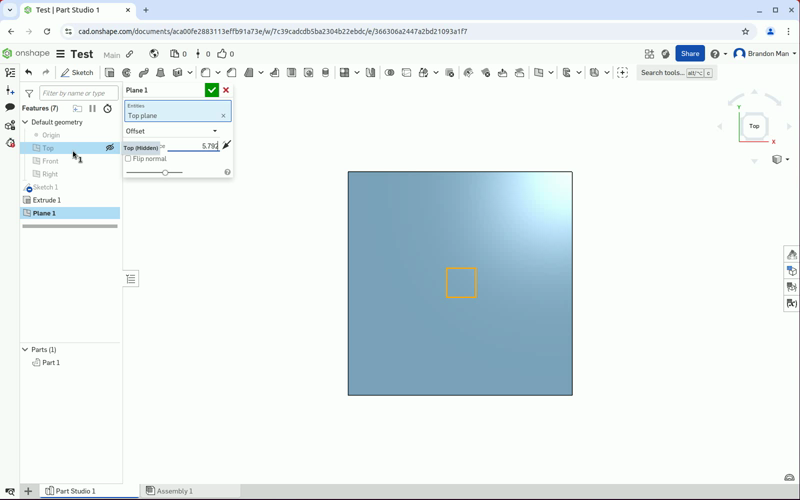
key(enter, 2)
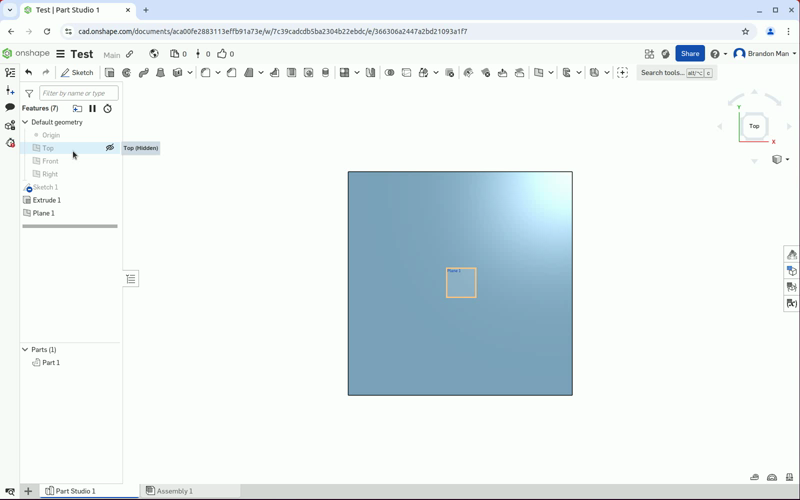
key(shift+s)
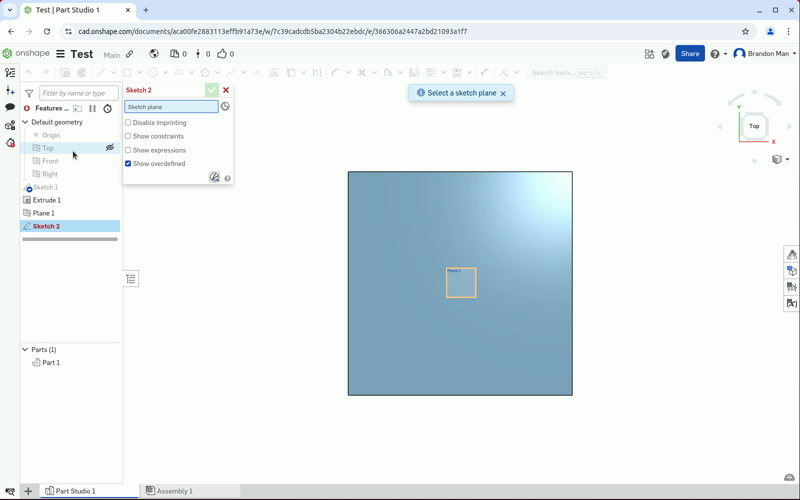
mouse_move(73, 215)
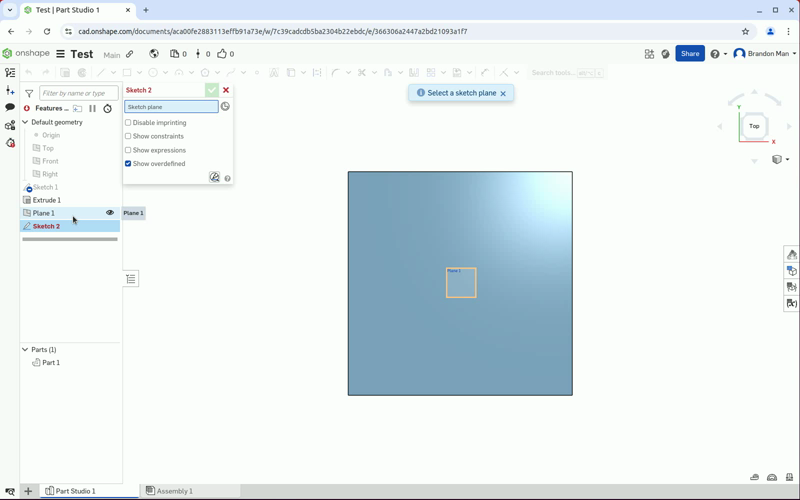
click(73, 215)
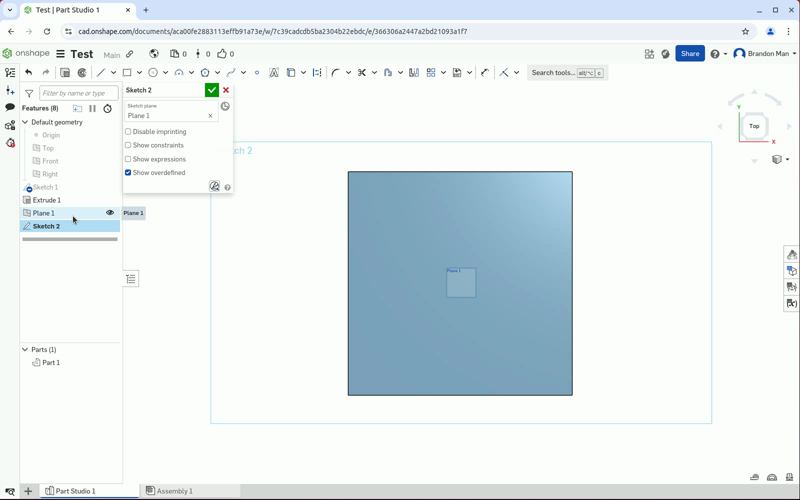
mouse_move(73, 352)
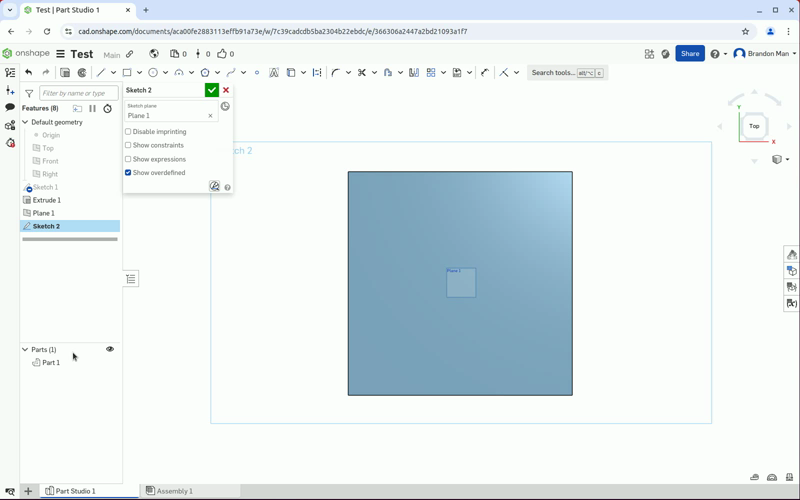
key(y)
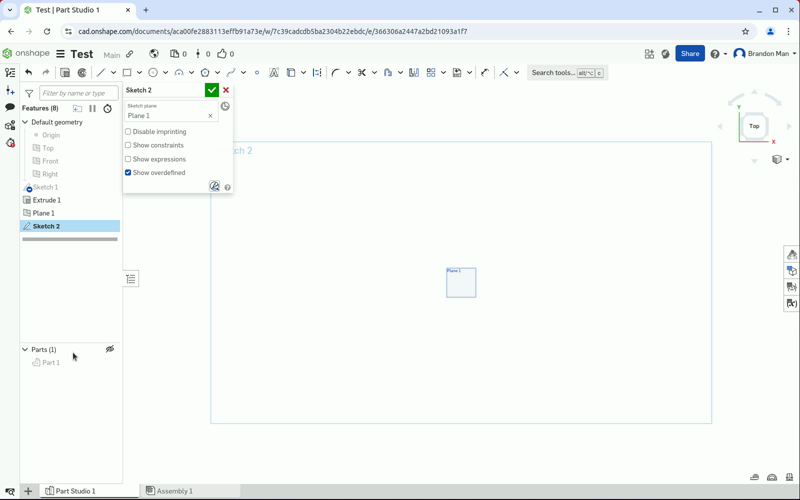
key(l)
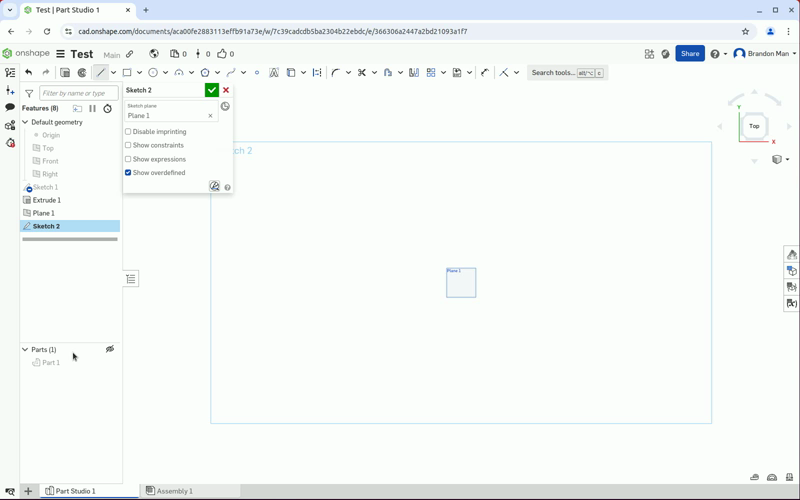
key_down(shift)
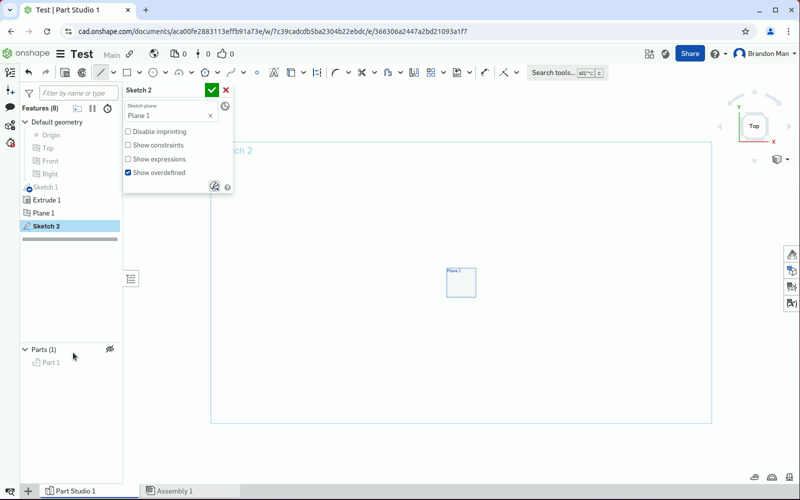
mouse_move(403, 206)
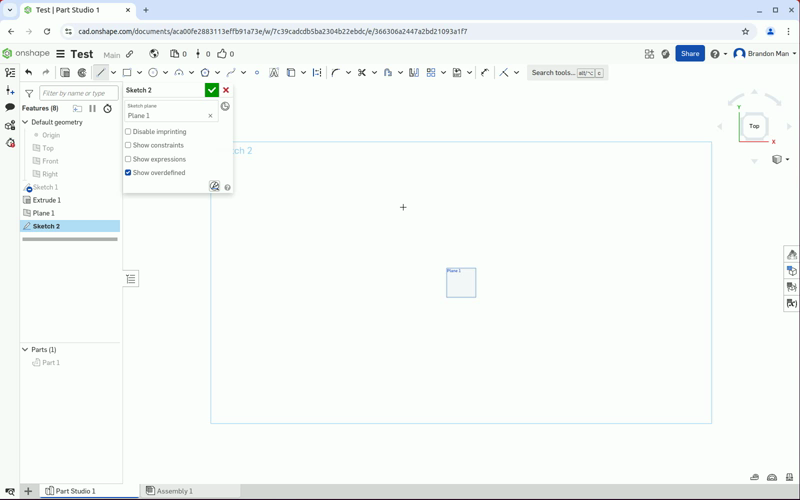
click(403, 206)
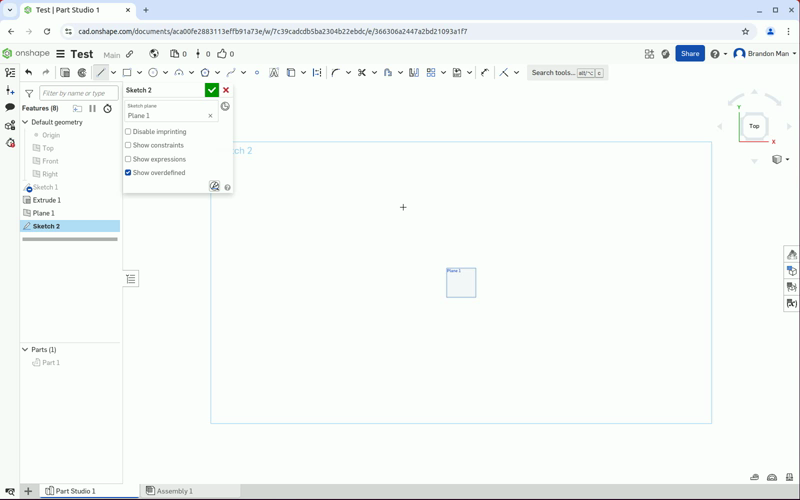
key_up(shift)
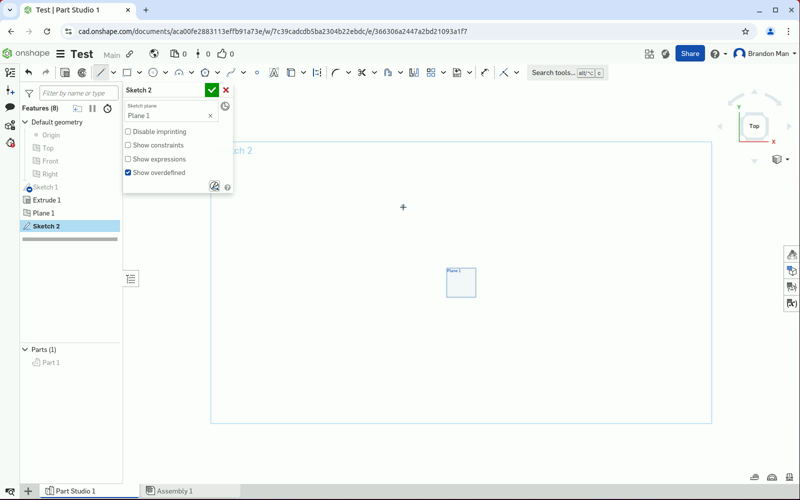
key_down(shift)
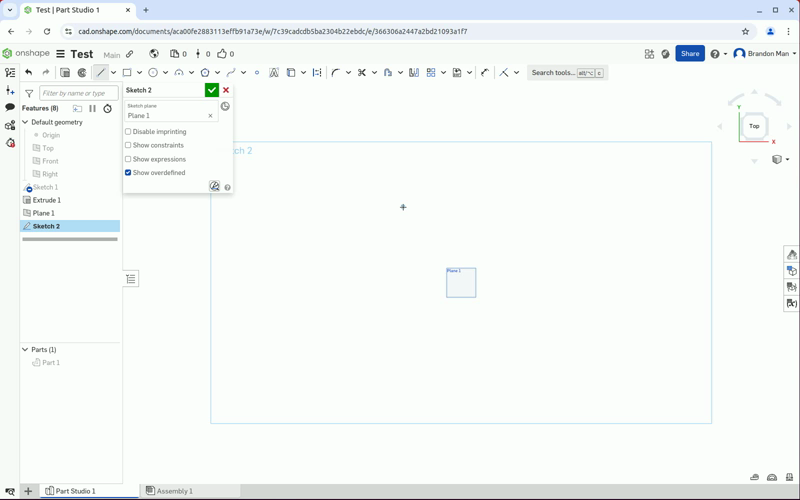
mouse_move(518, 206)
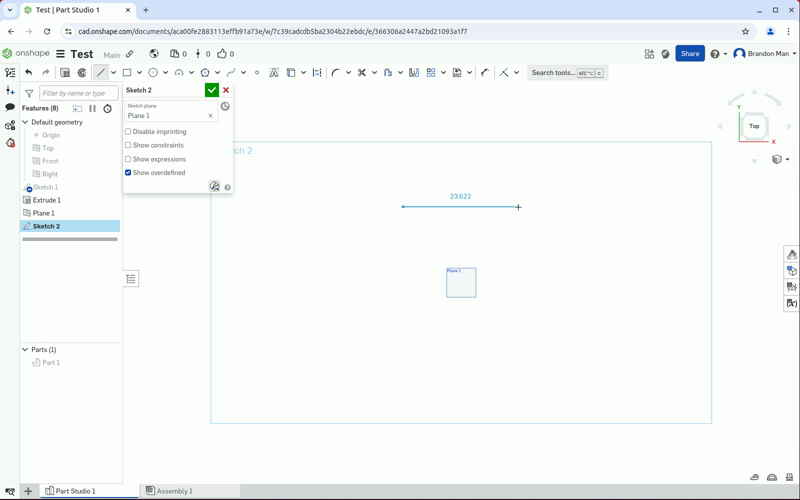
click(518, 206)
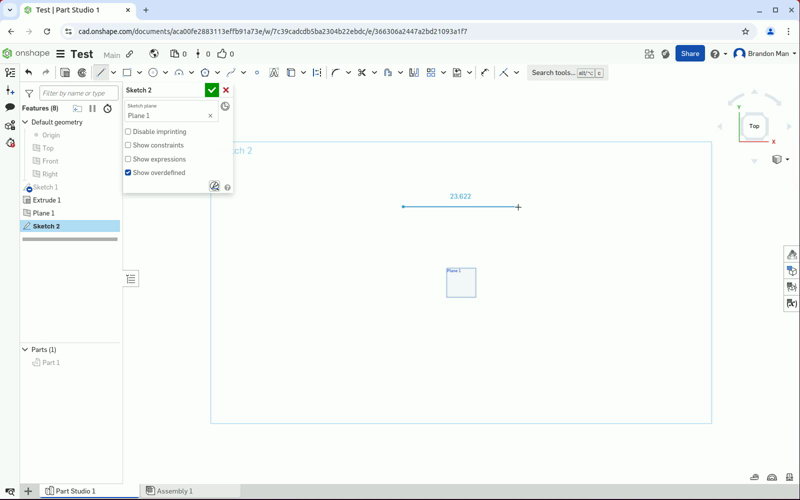
key_up(shift)
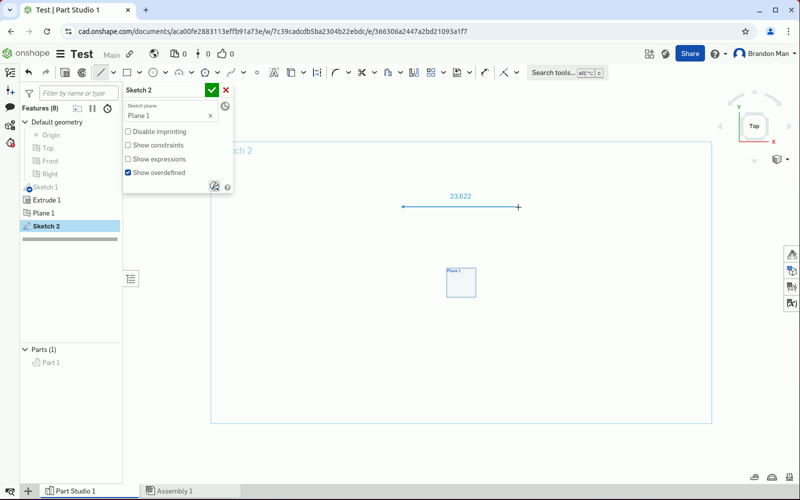
key_down(shift)
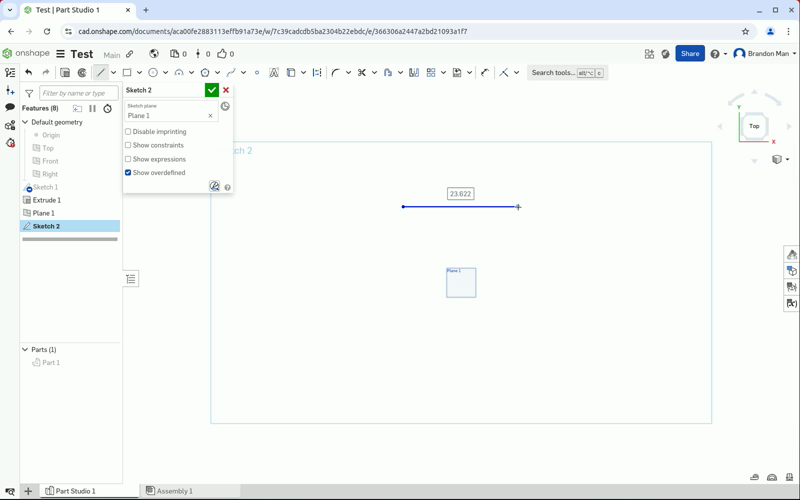
mouse_move(548, 206)
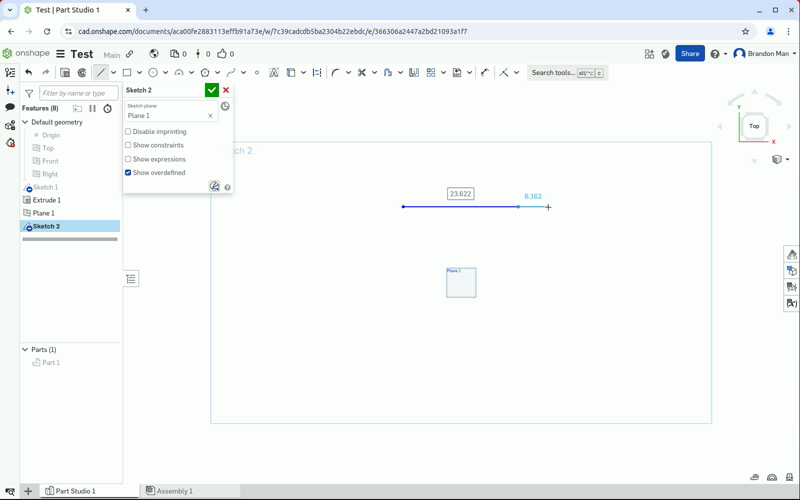
mouse_move(518, 182)
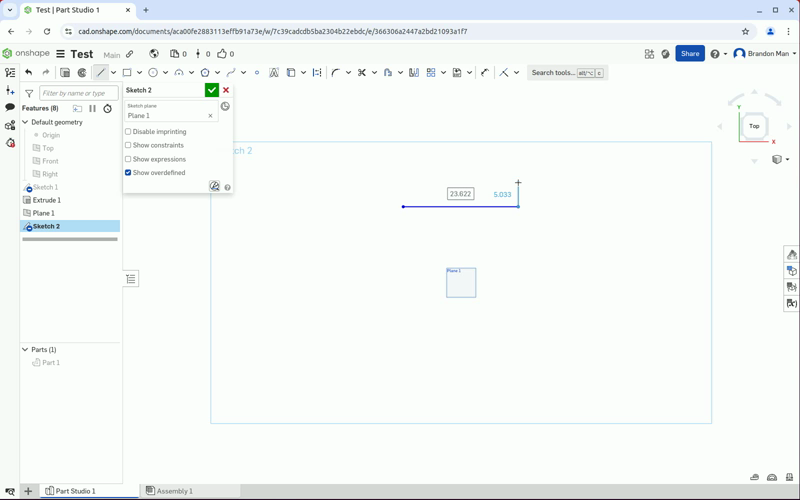
click(518, 182)
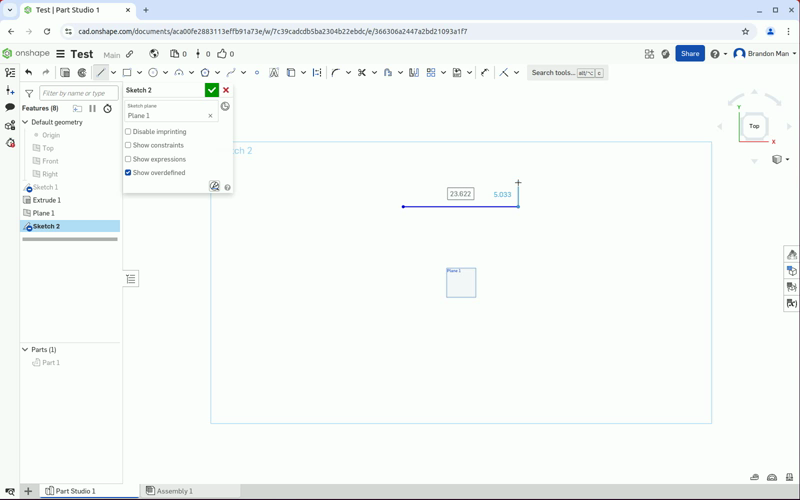
key_up(shift)
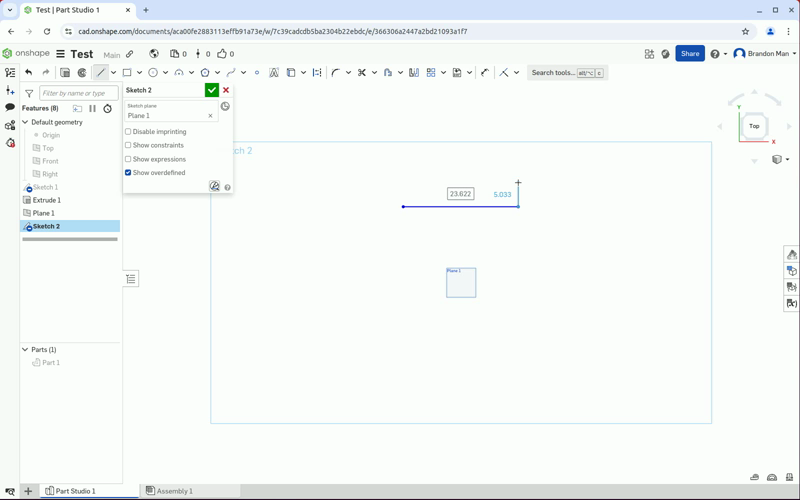
key_down(shift)
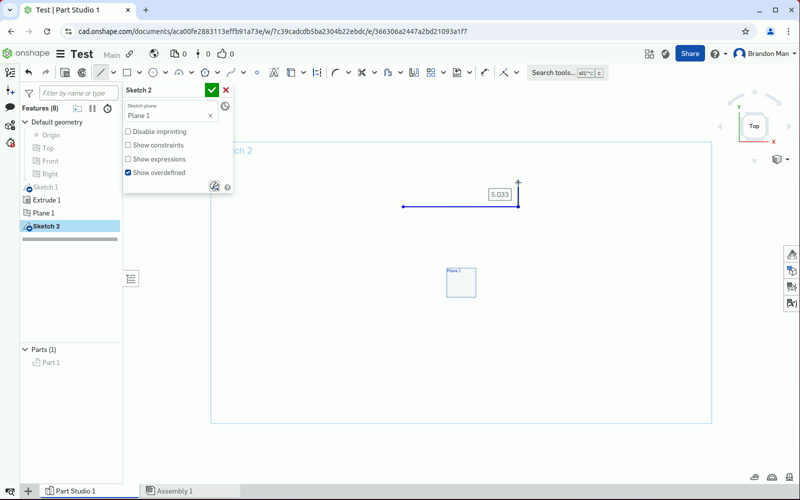
mouse_move(403, 182)
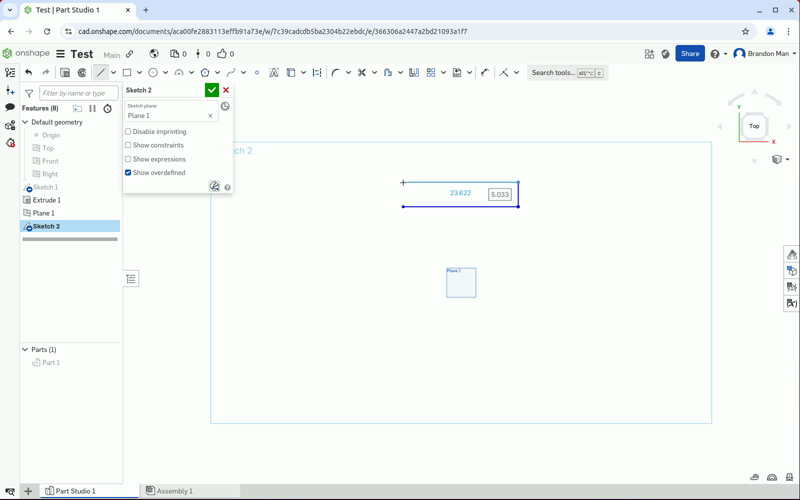
click(403, 182)
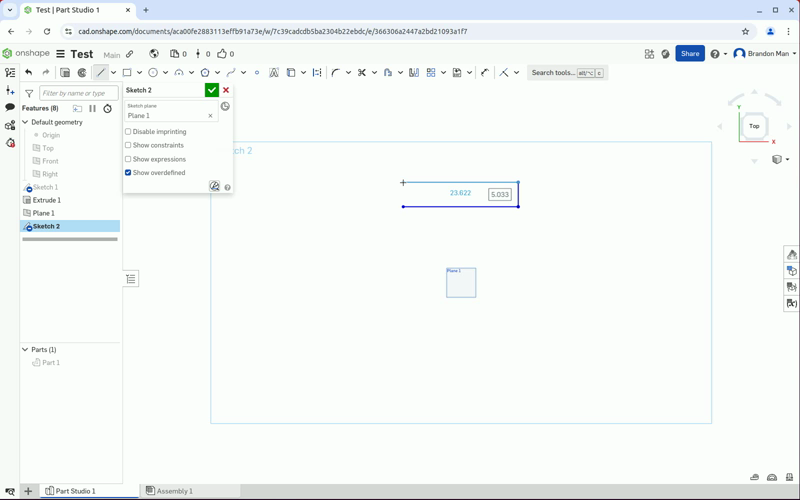
key_up(shift)
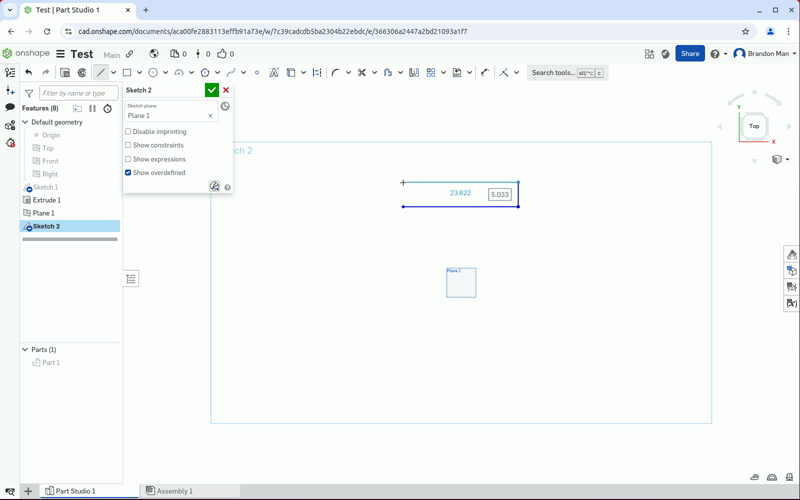
mouse_move(433, 182)
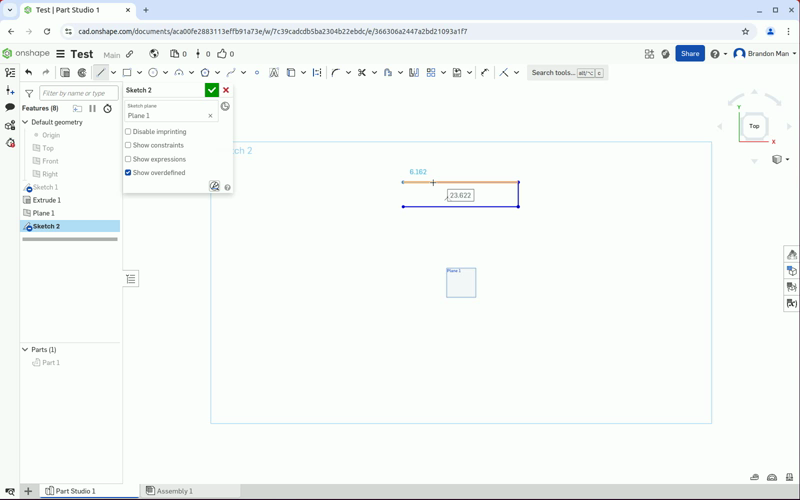
key_down(shift)
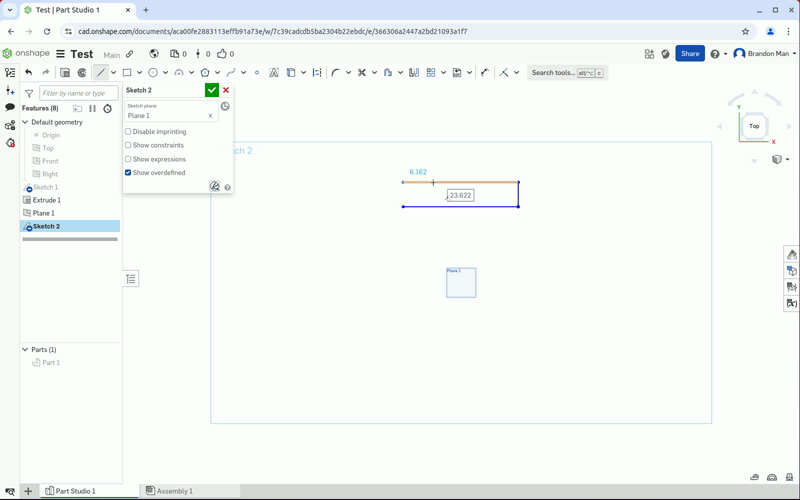
mouse_move(403, 206)
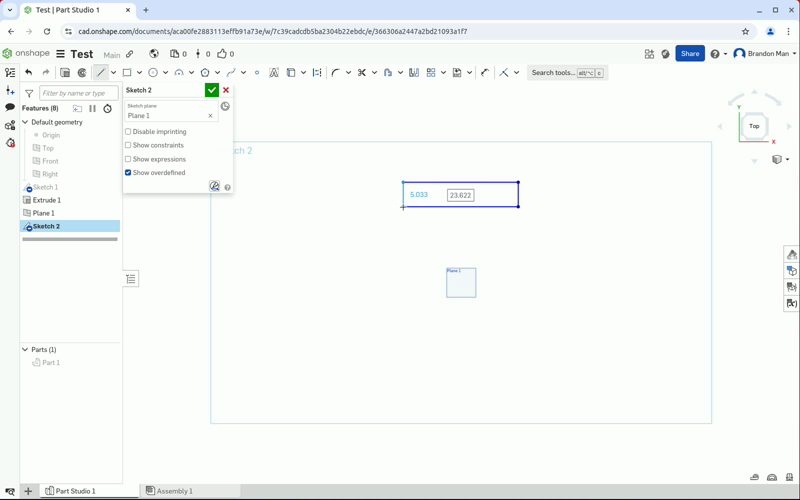
key_up(shift)
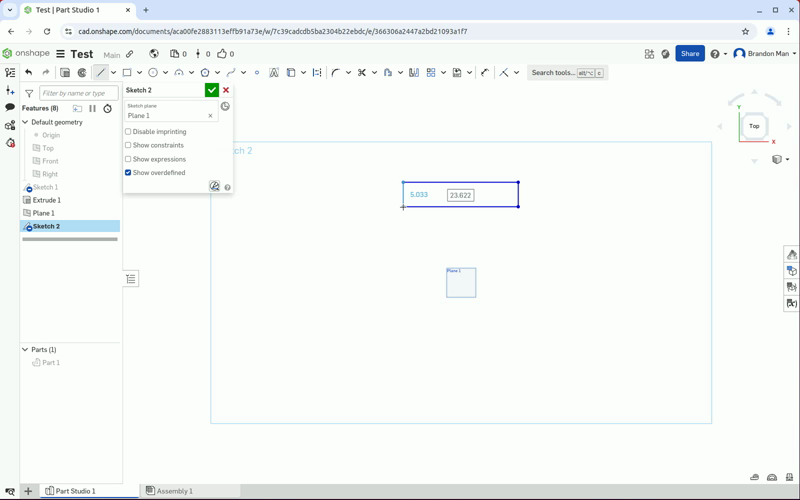
click(403, 206)
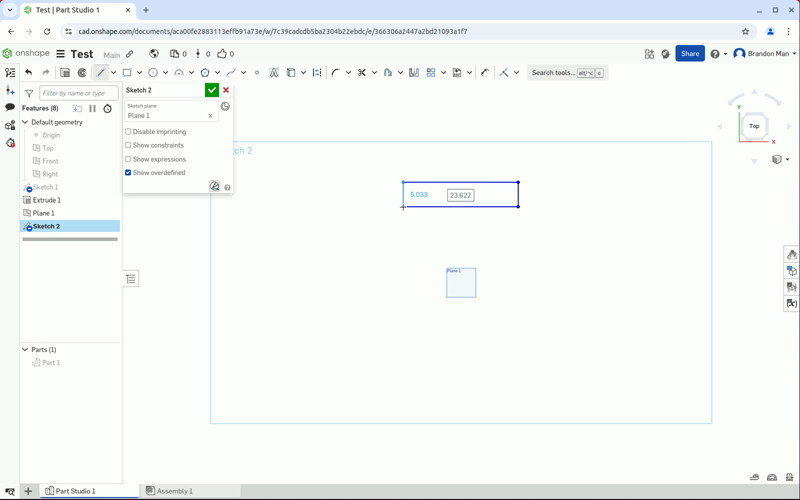
key(esc)
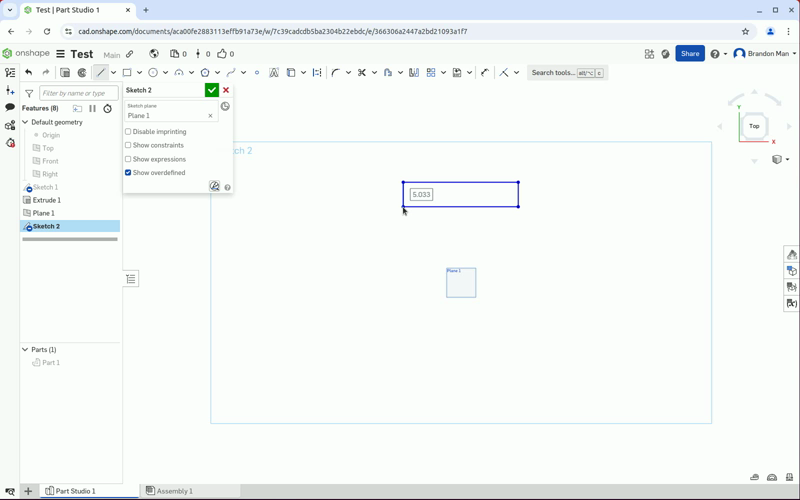
mouse_move(462, 197)
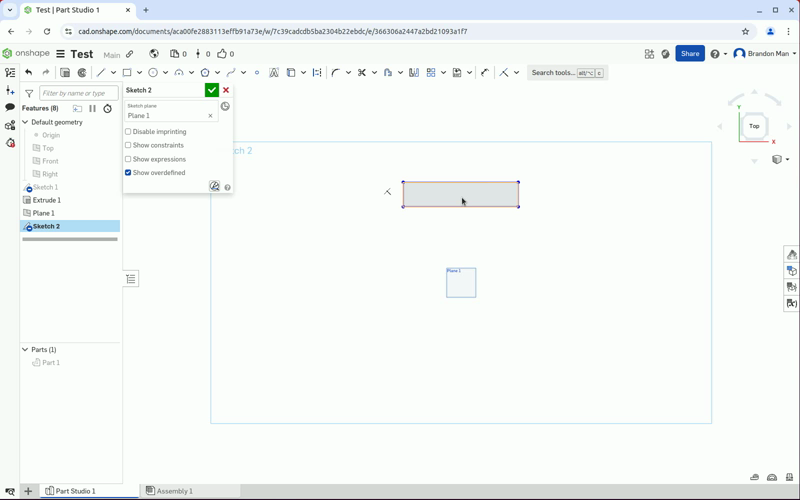
click(462, 197)
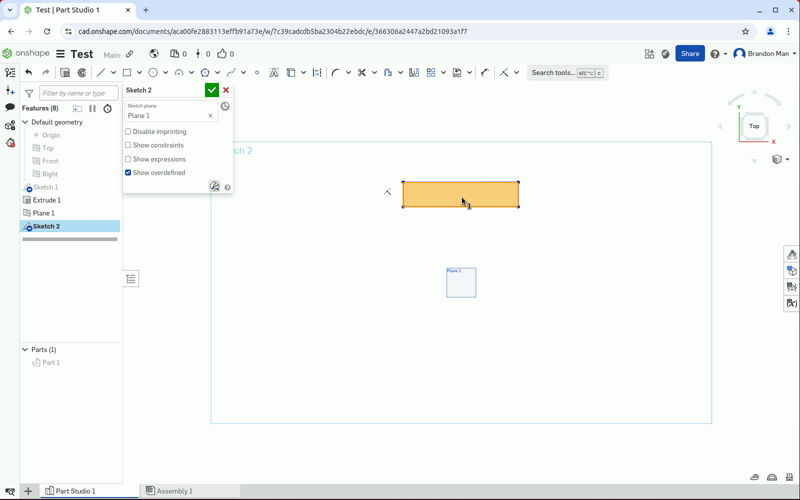
mouse_move(73, 352)
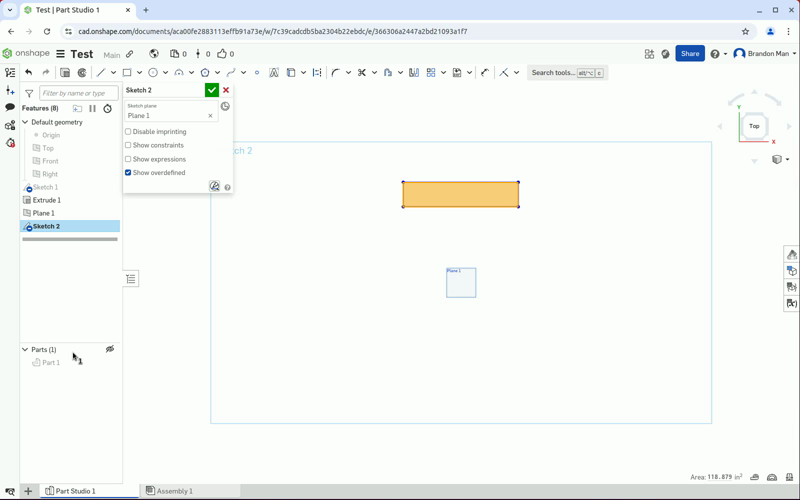
key(shift+y)
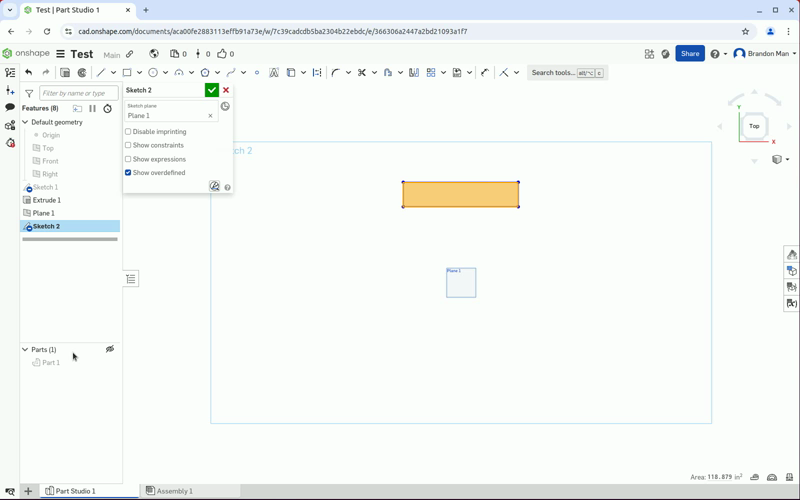
key(shift+e)
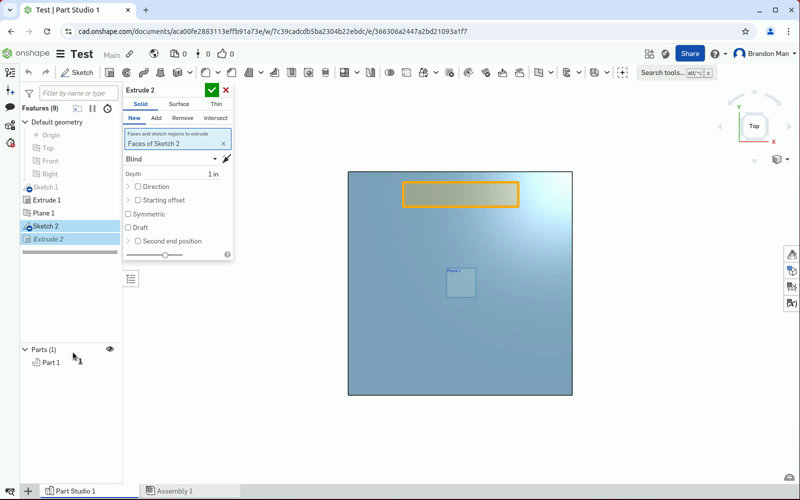
mouse_move(143, 106)
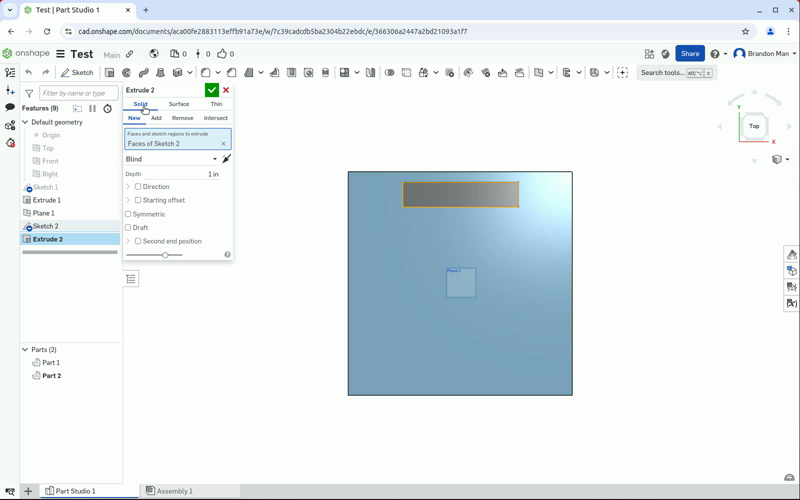
click(143, 106)
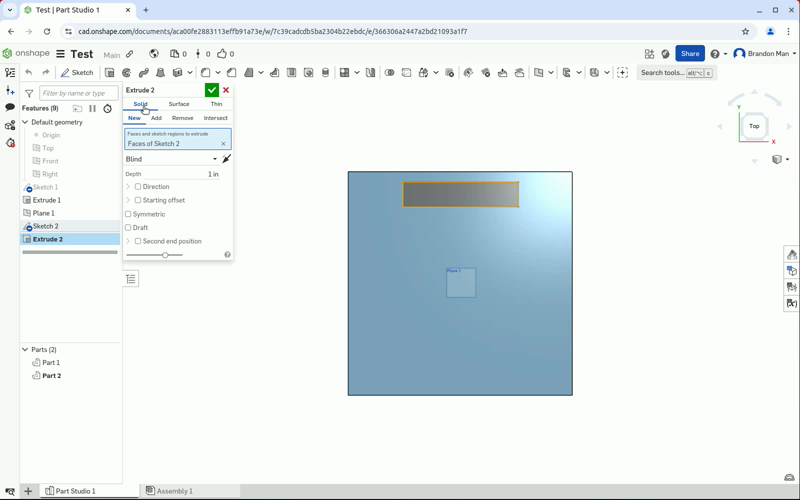
mouse_move(186, 120)
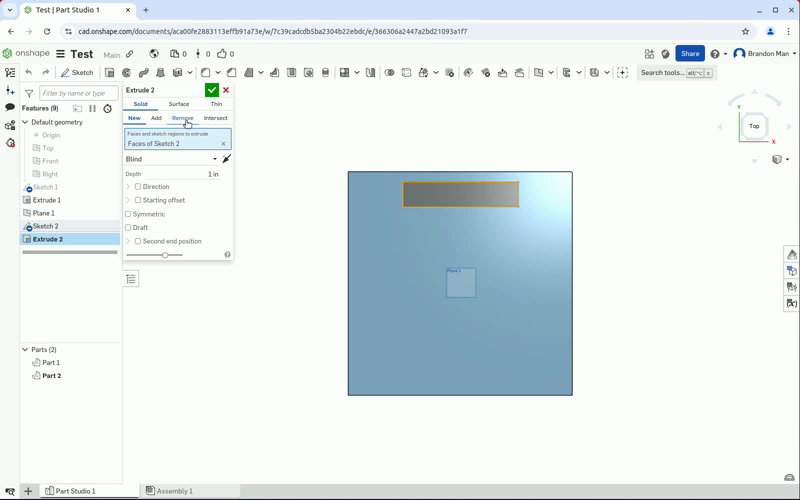
click(186, 120)
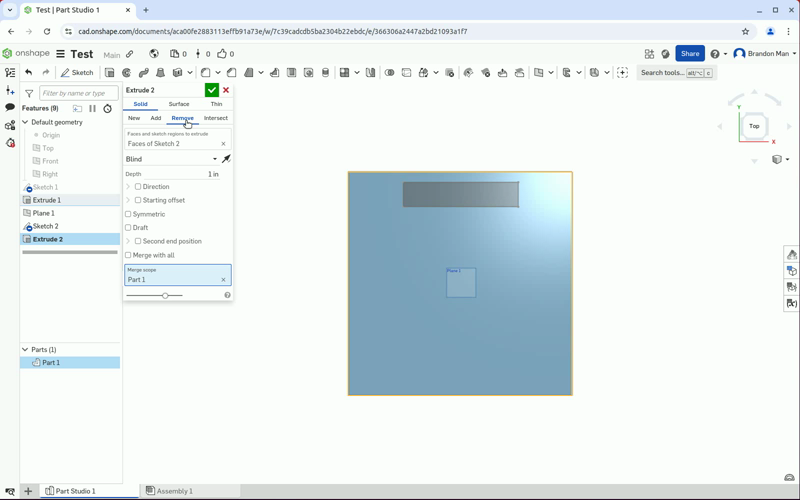
key(tab, 4)
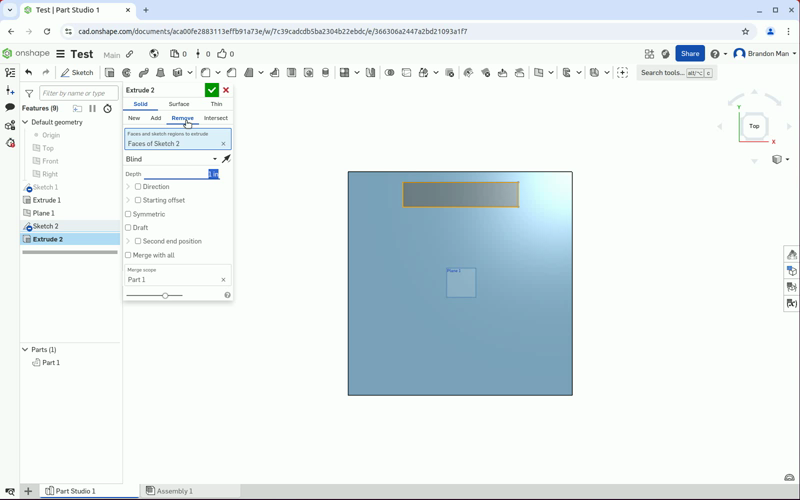
text(30.811)
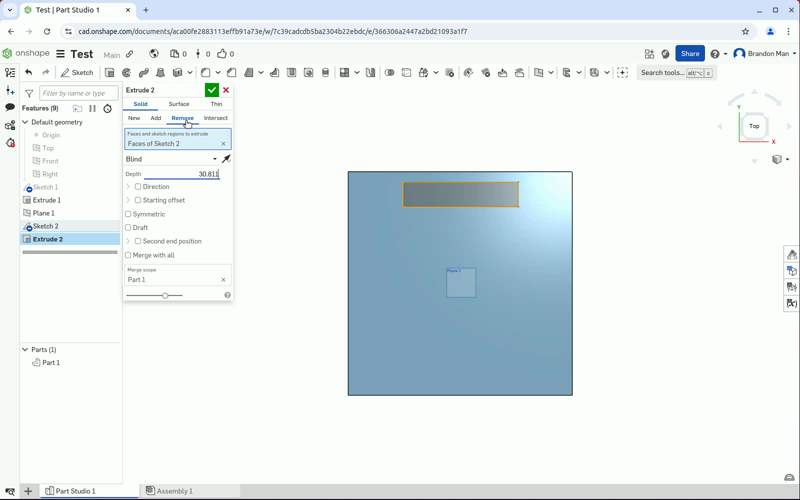
key(tab, 6)
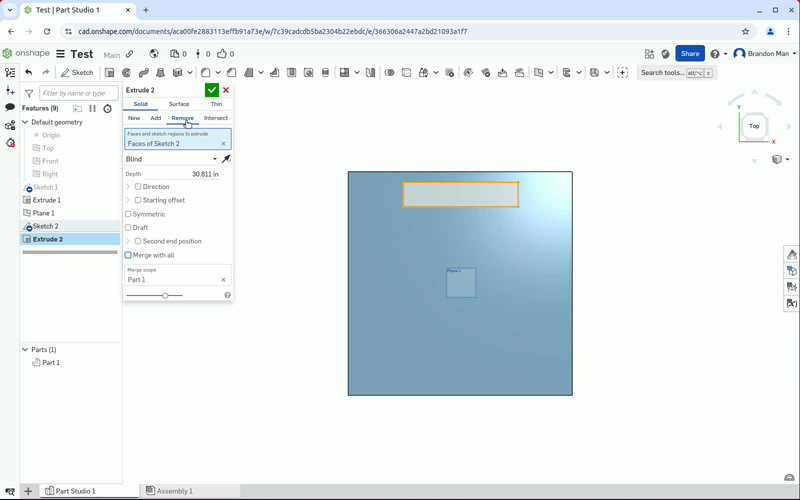
key(space)
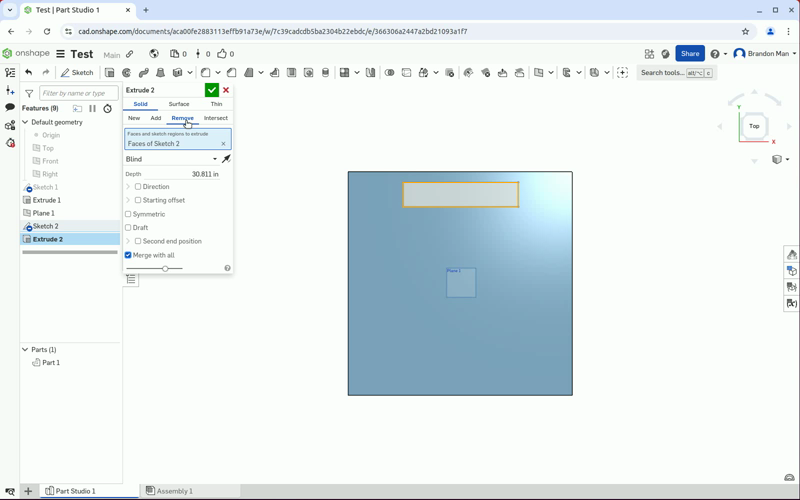
key(enter)
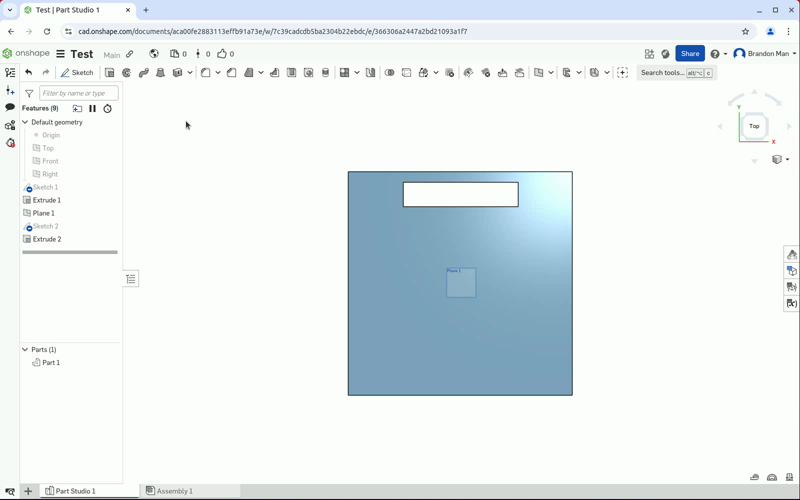
key(shift+h)
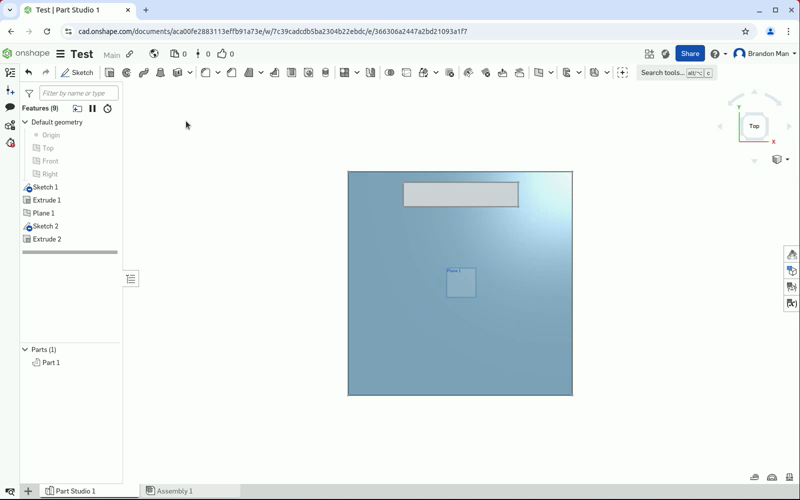
key(shift+h)
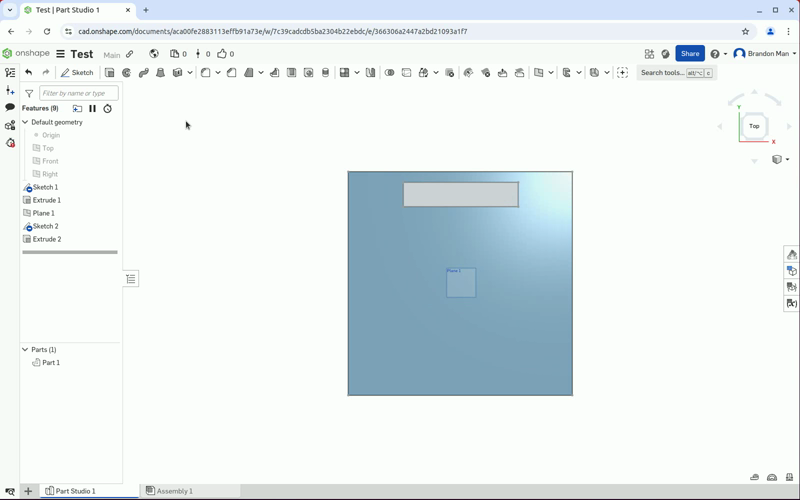
key(shift+7)
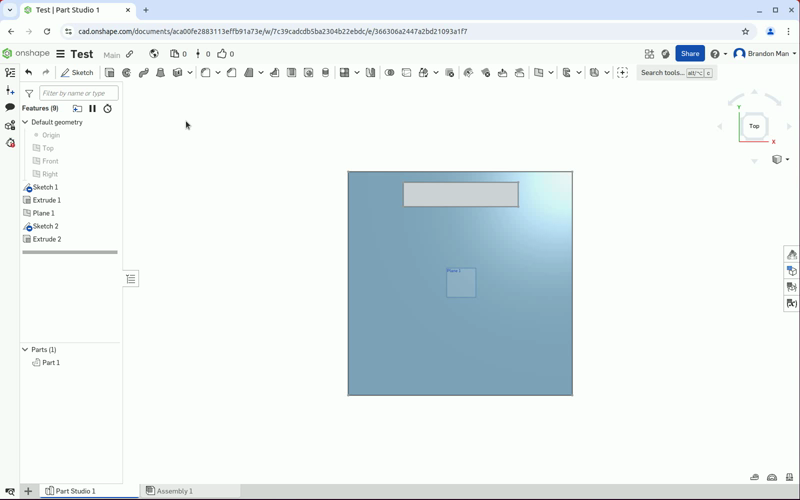
key(up, 3)
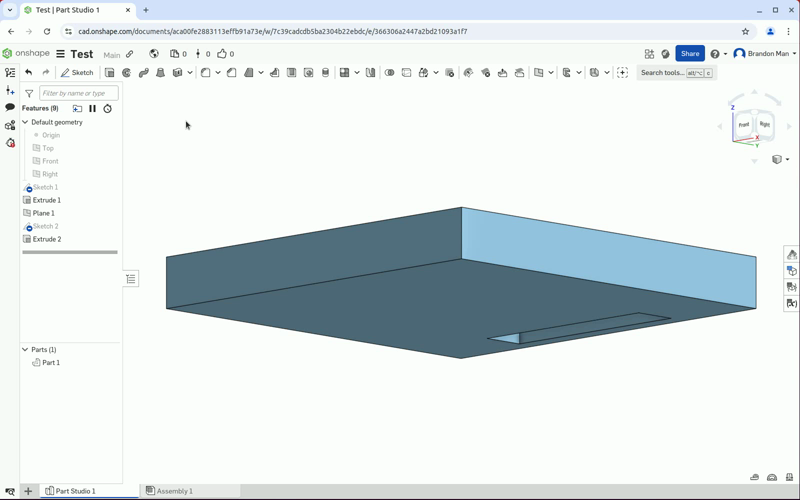
key(left, 3)
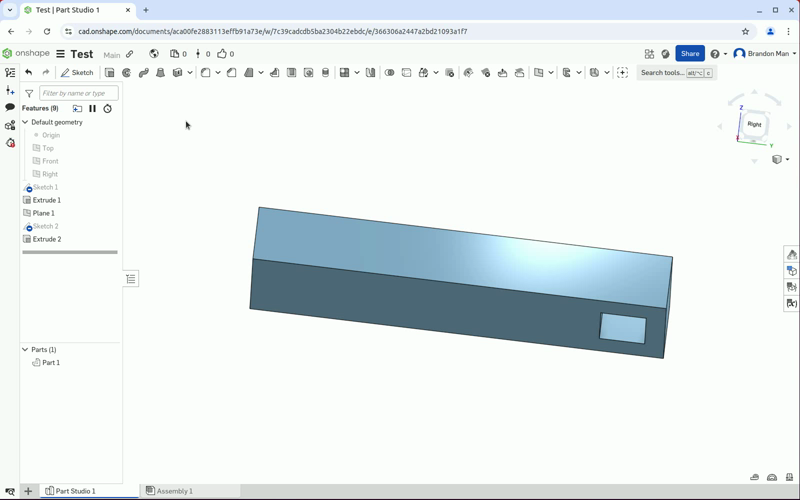
key(right, 3)
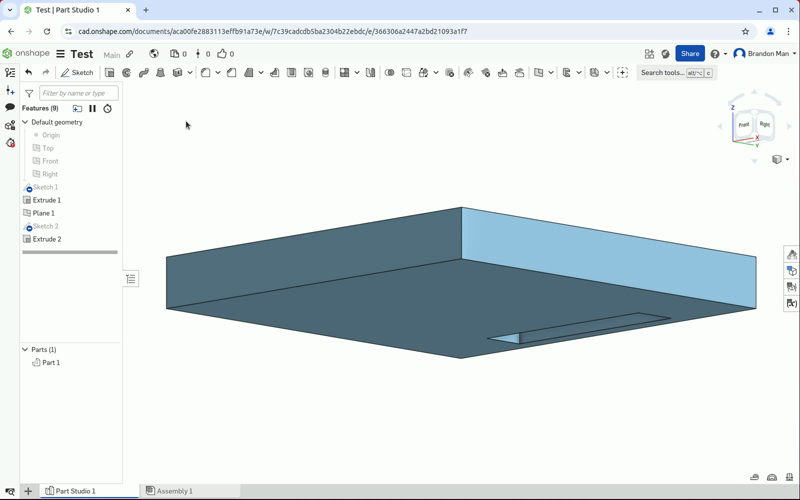
key(down, 3)
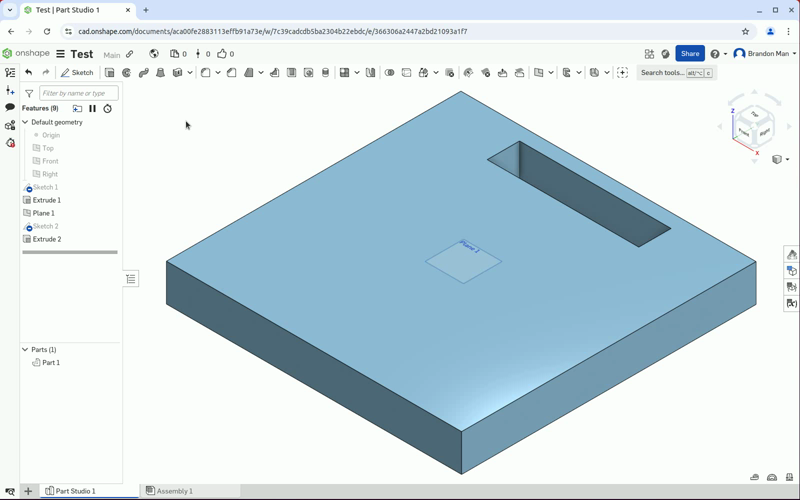
mouse_move(73, 189)
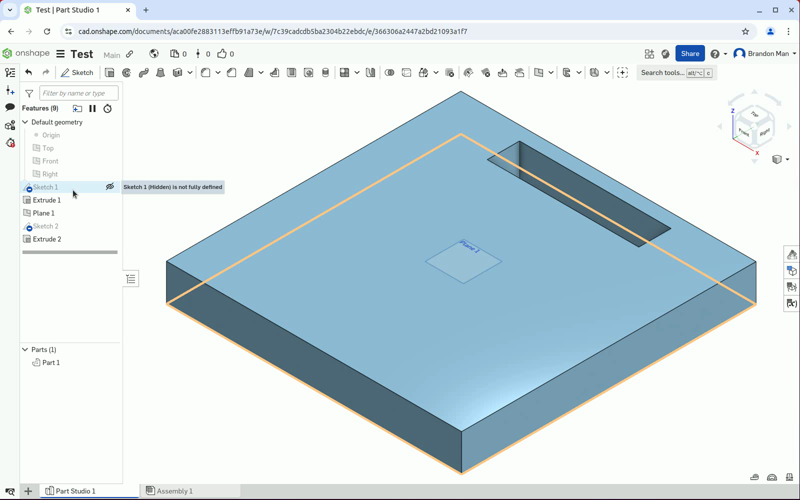
click(73, 189)